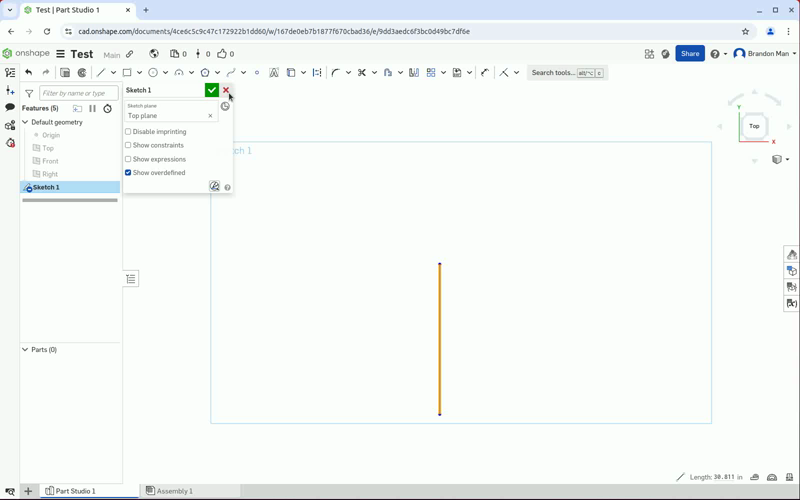
key(shift+h)
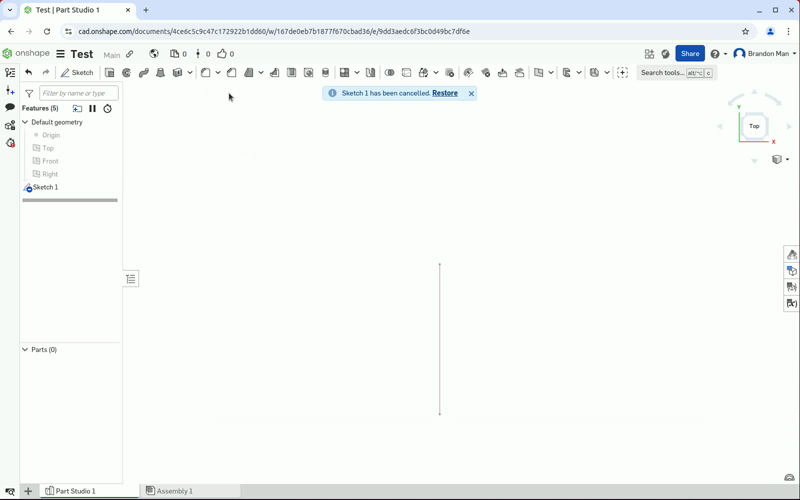
key(shift+s)
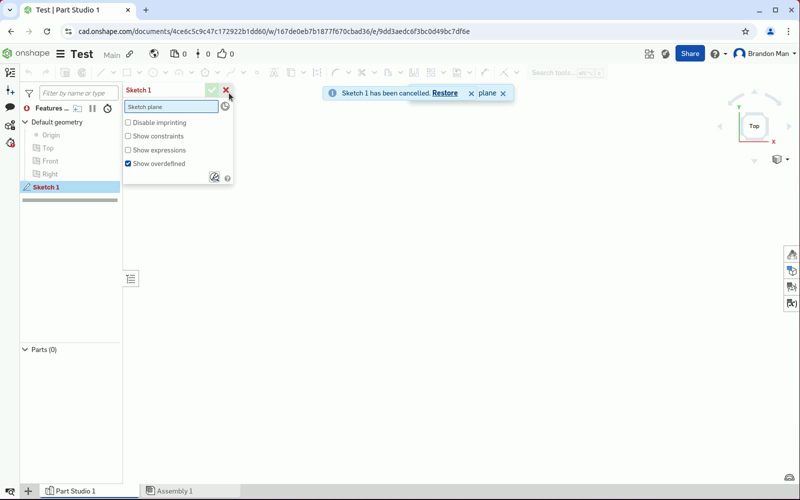
mouse_move(73, 150)
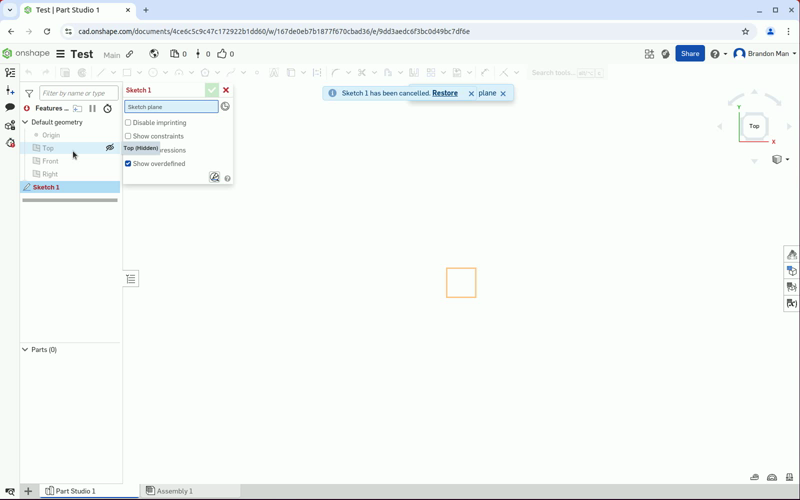
click(73, 150)
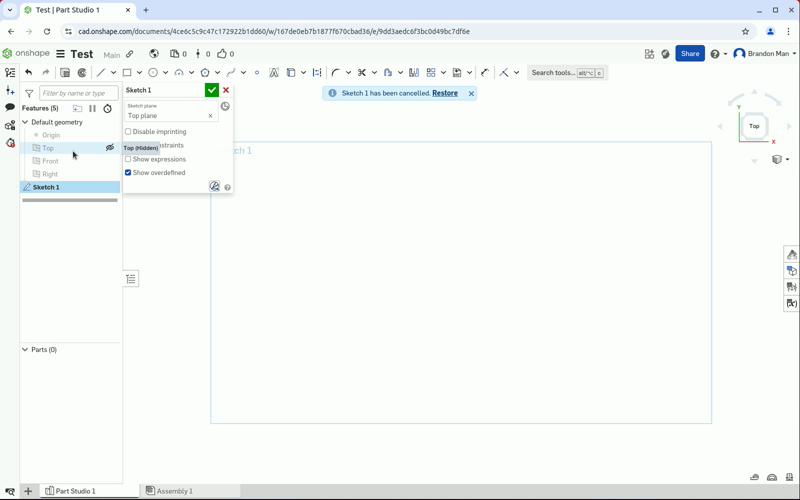
mouse_move(73, 352)
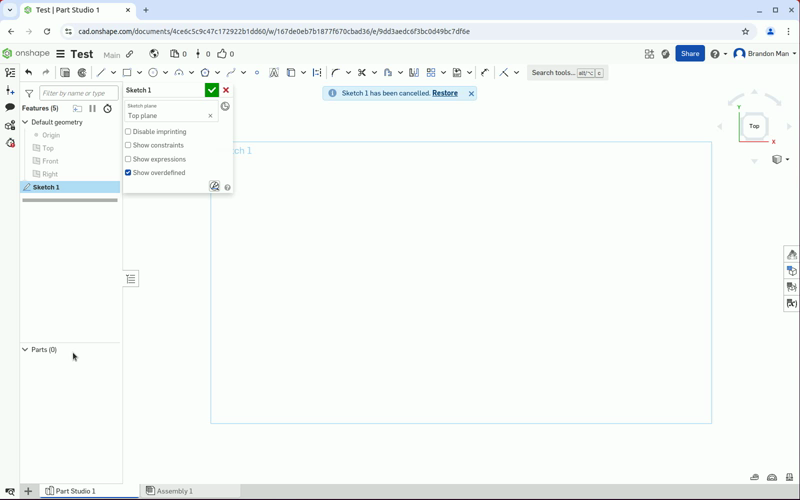
key(y)
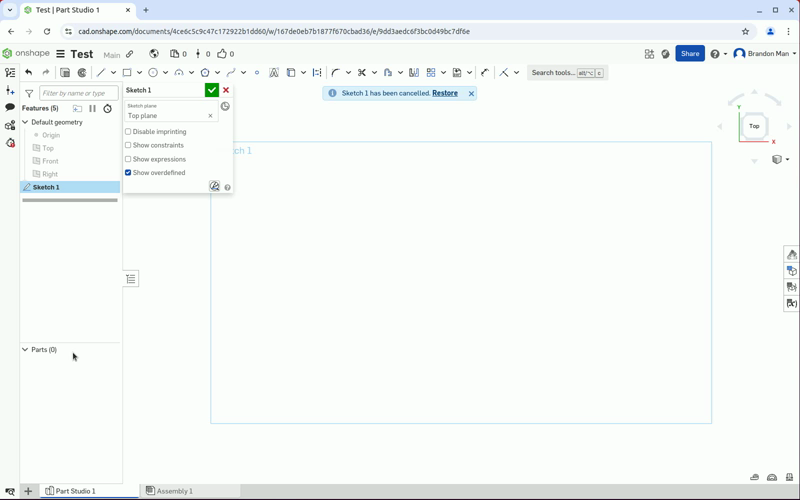
key(l)
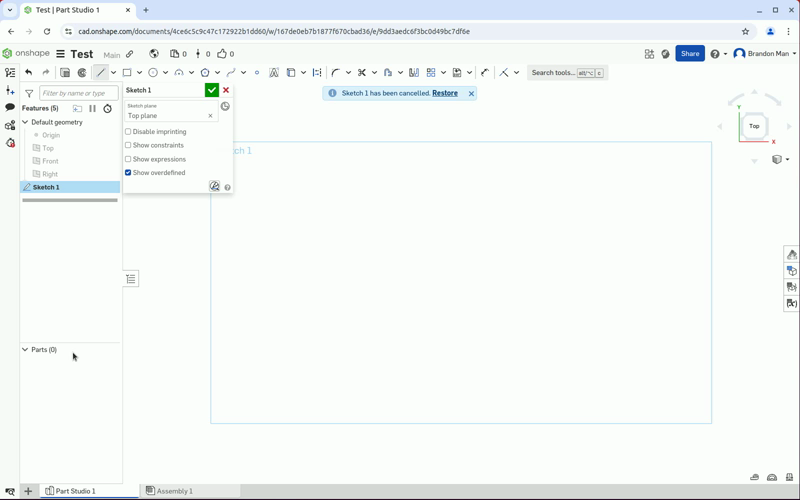
key_down(shift)
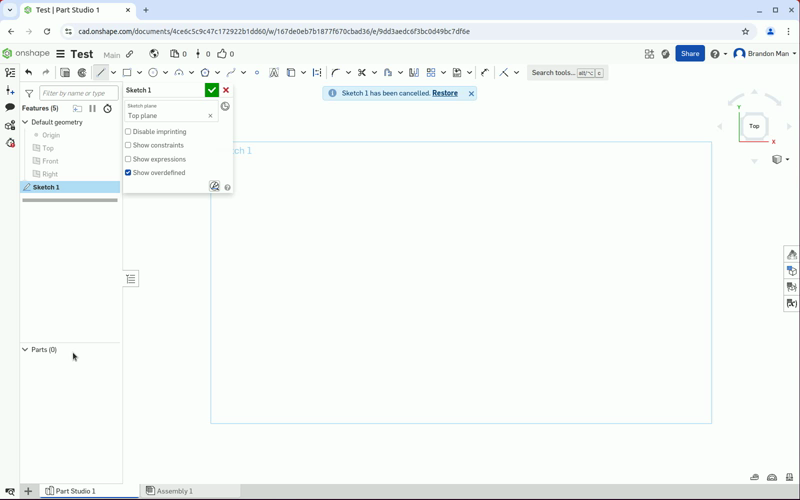
mouse_move(432, 311)
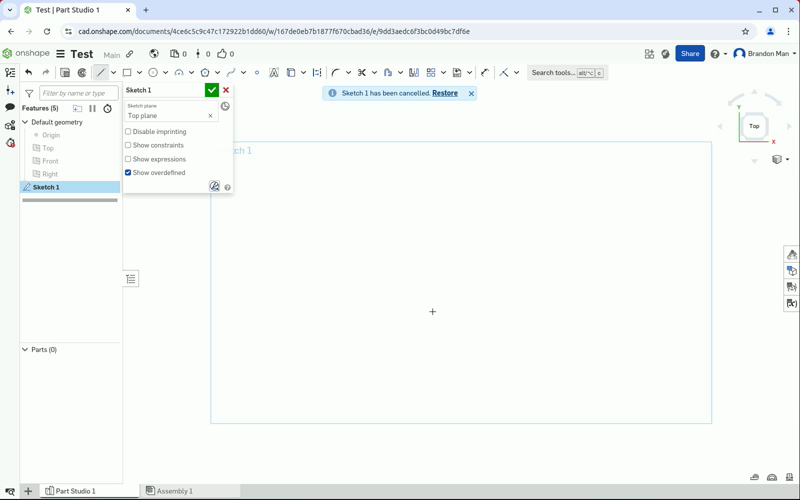
click(432, 311)
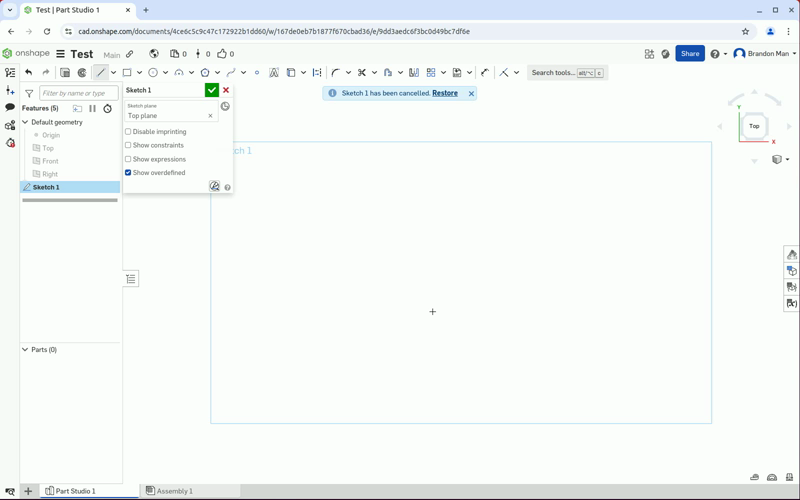
key_up(shift)
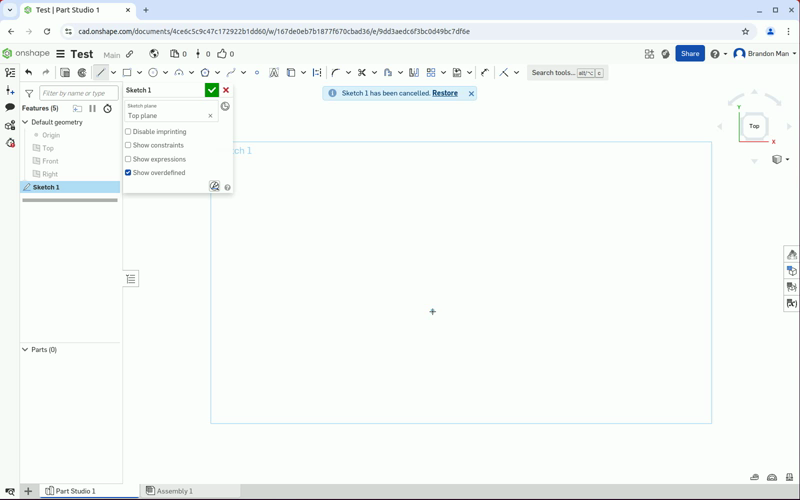
key_down(shift)
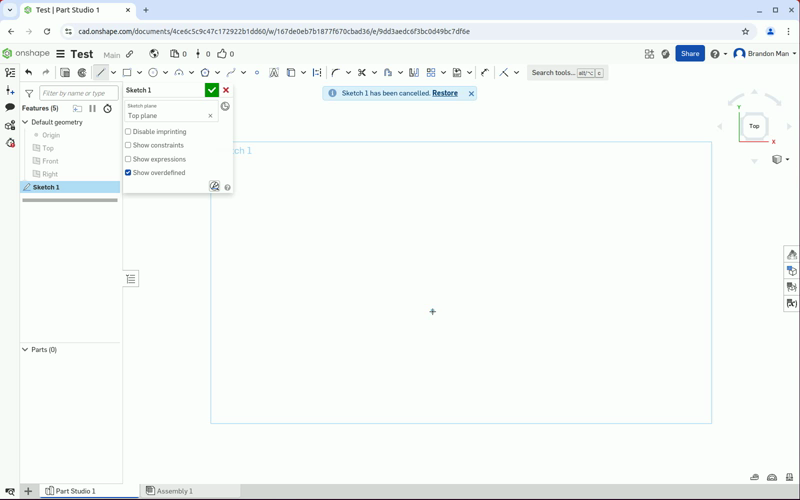
mouse_move(462, 311)
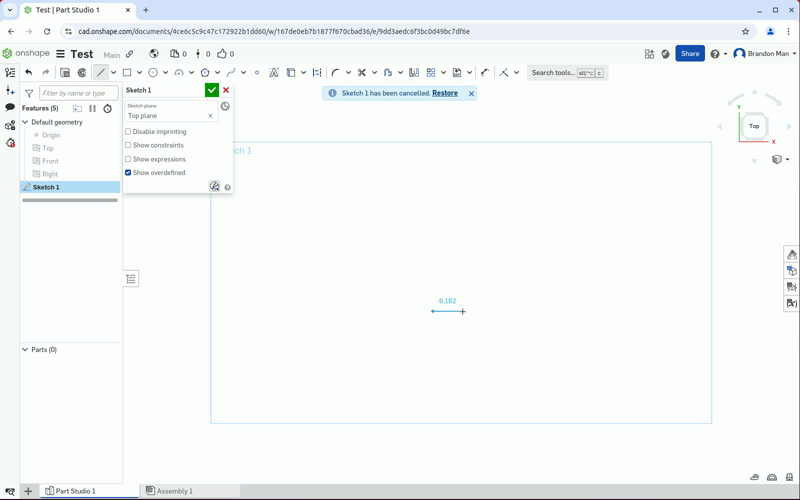
mouse_move(489, 311)
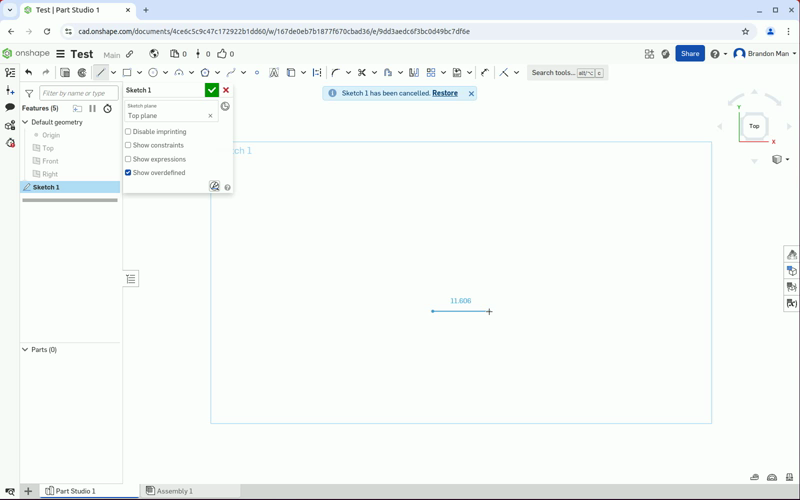
click(489, 311)
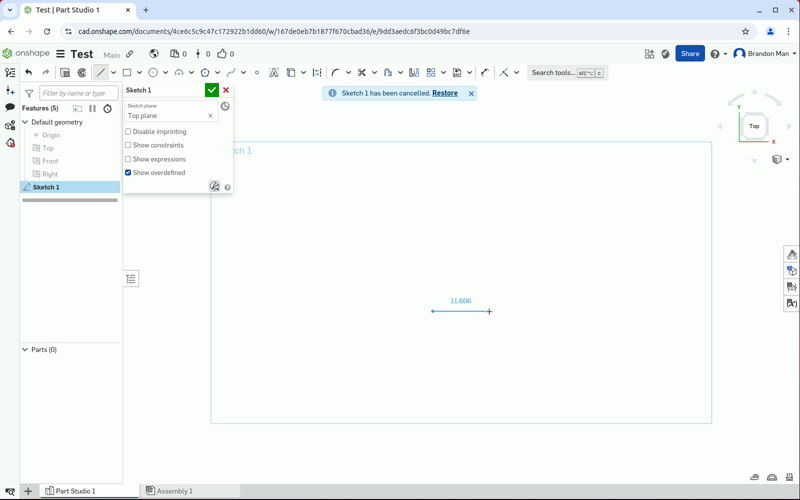
key_up(shift)
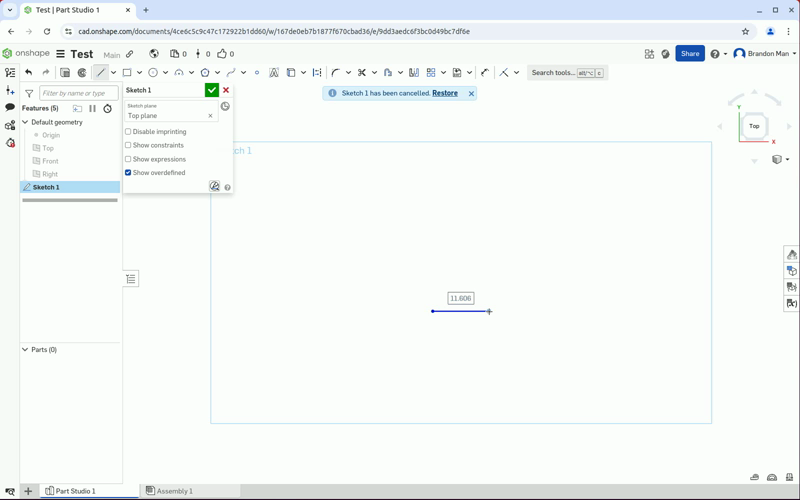
key_down(shift)
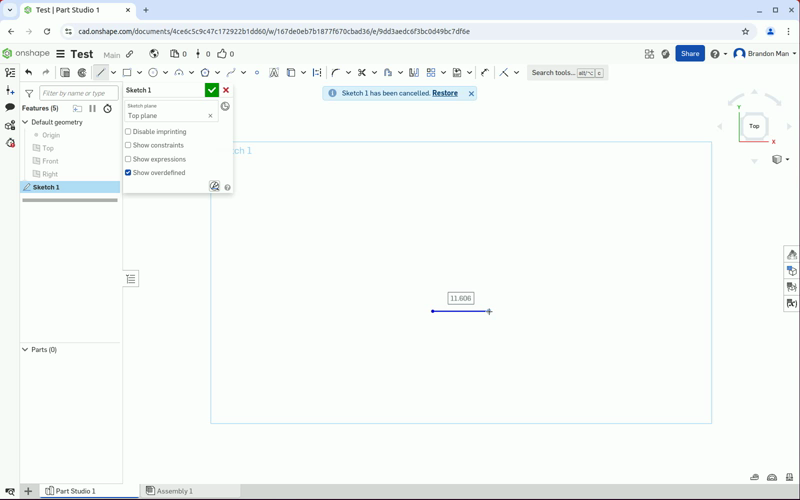
mouse_move(519, 311)
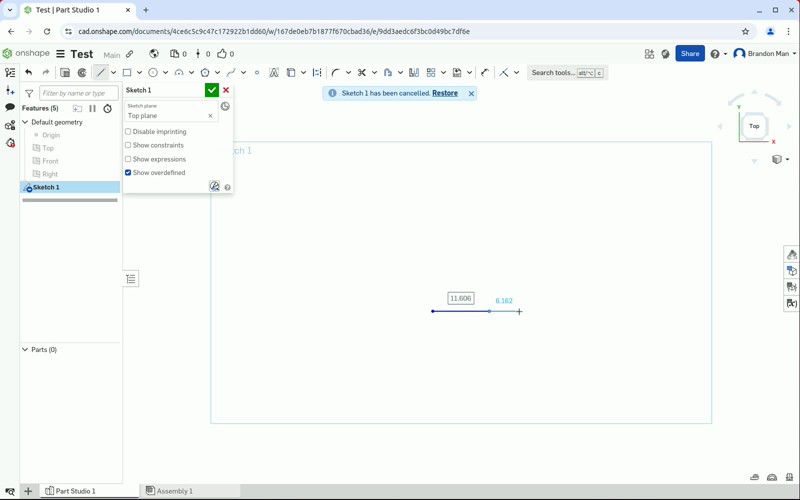
mouse_move(489, 254)
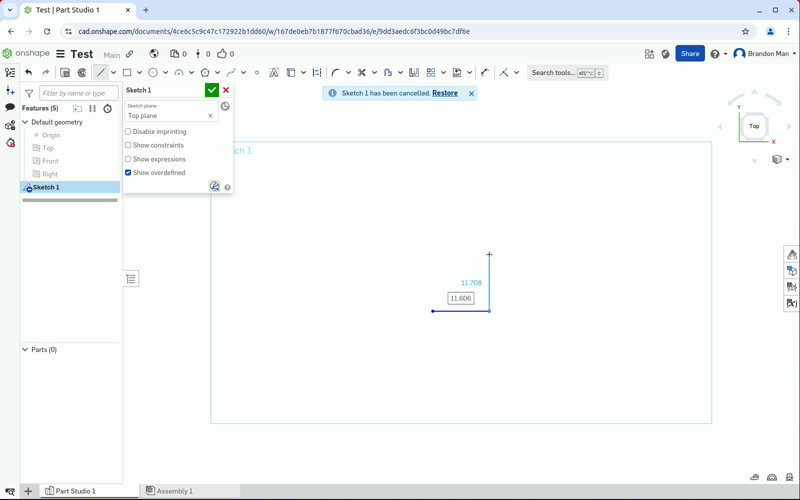
click(489, 254)
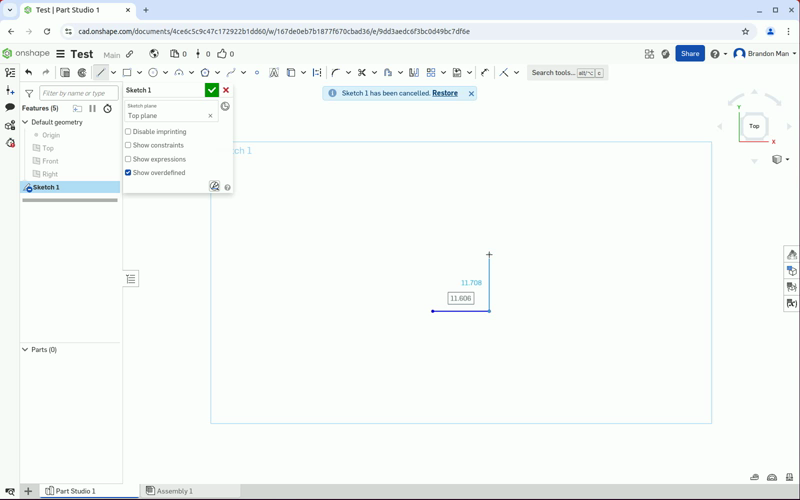
key_up(shift)
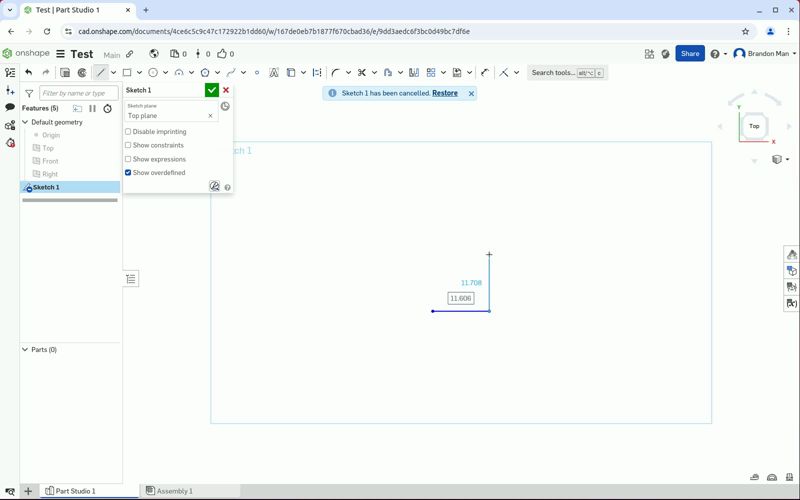
key_down(shift)
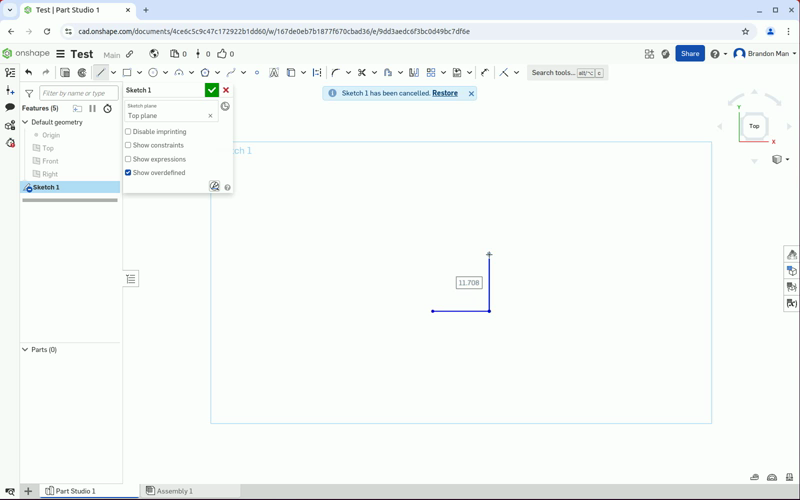
mouse_move(519, 254)
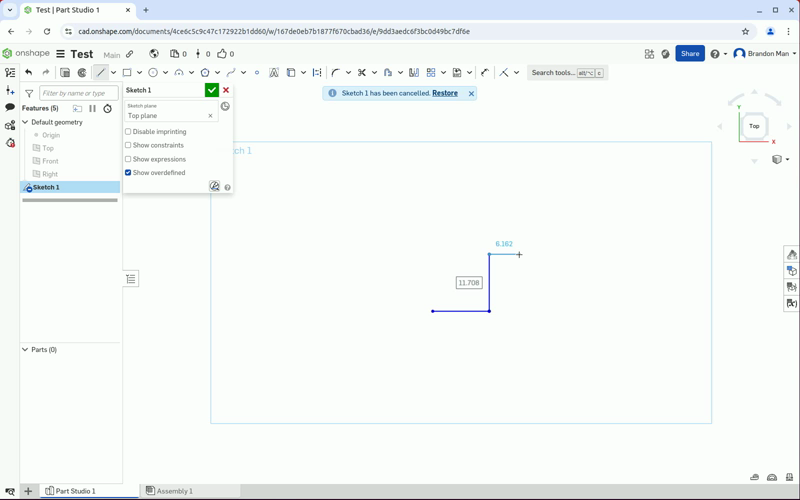
mouse_move(432, 254)
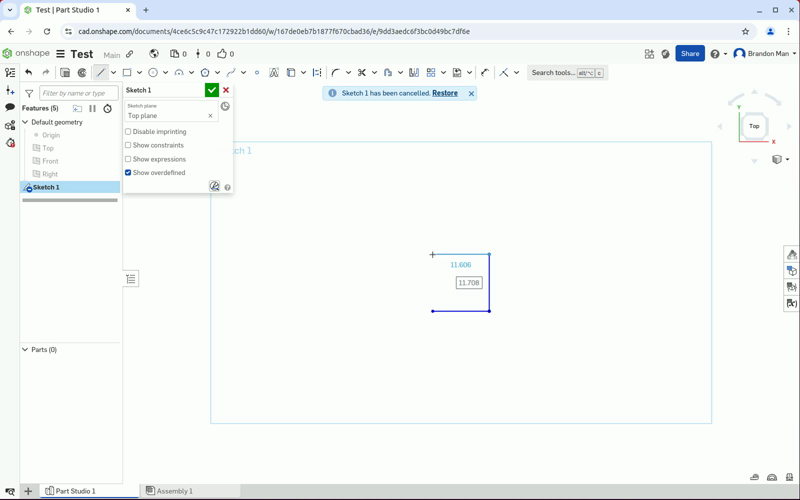
click(432, 254)
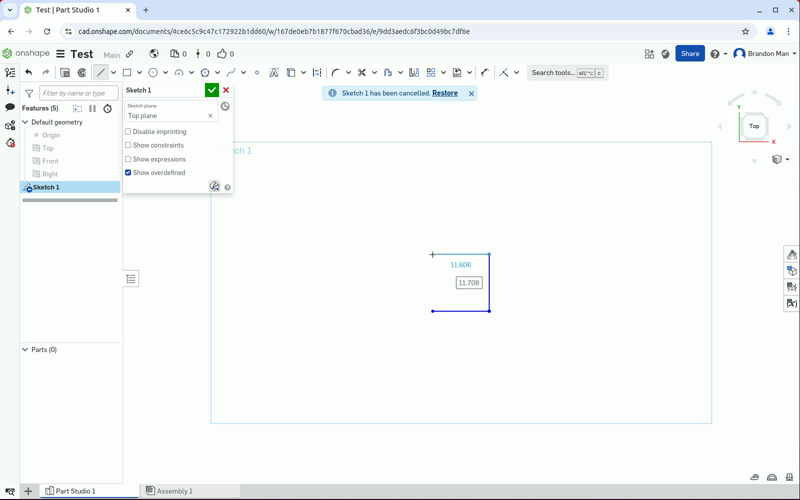
key_up(shift)
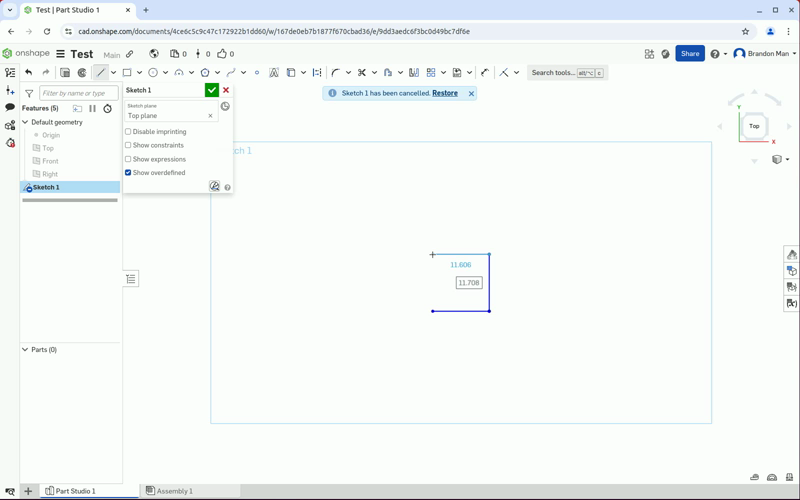
mouse_move(462, 254)
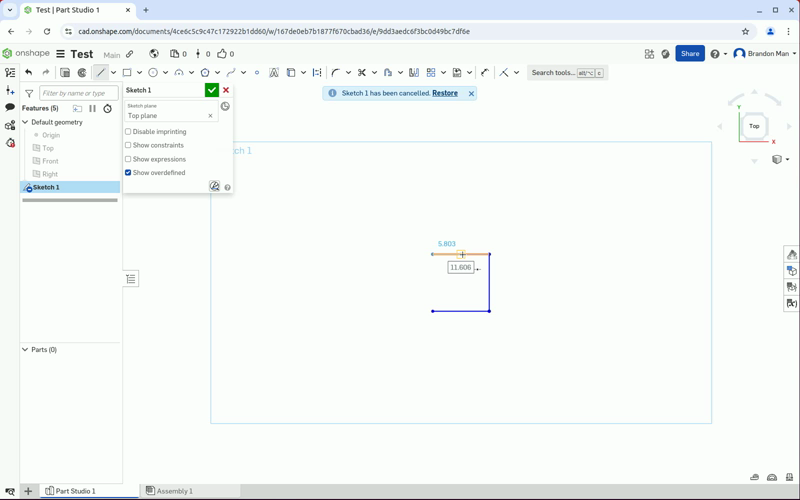
key_down(shift)
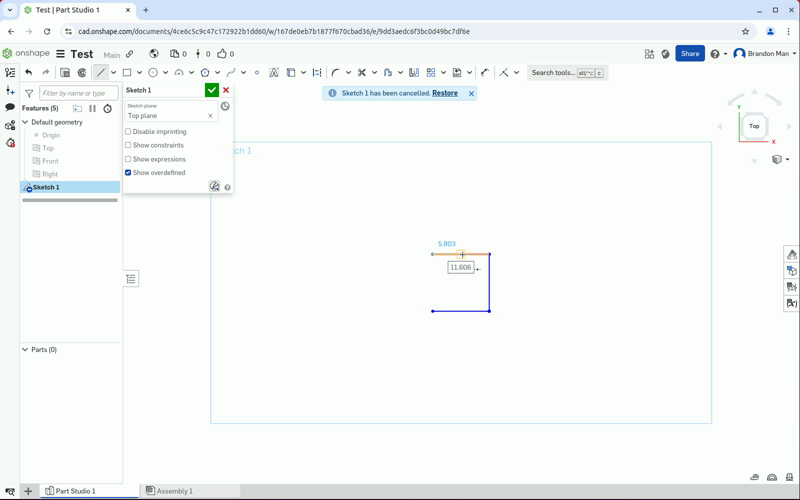
mouse_move(432, 311)
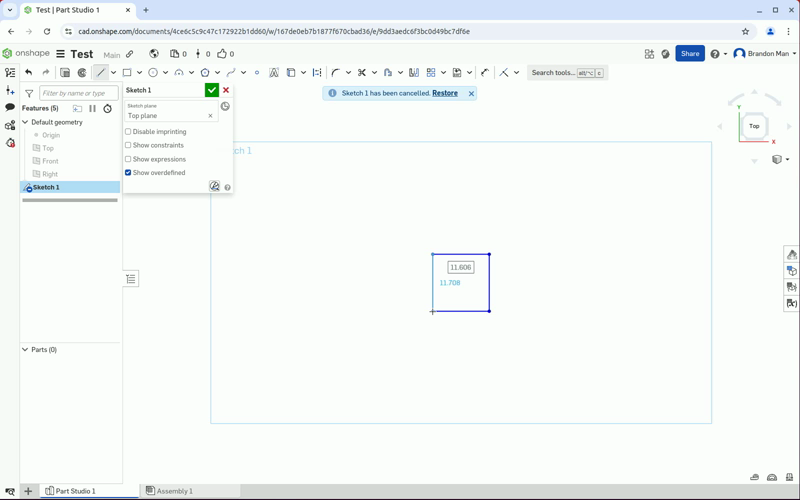
key_up(shift)
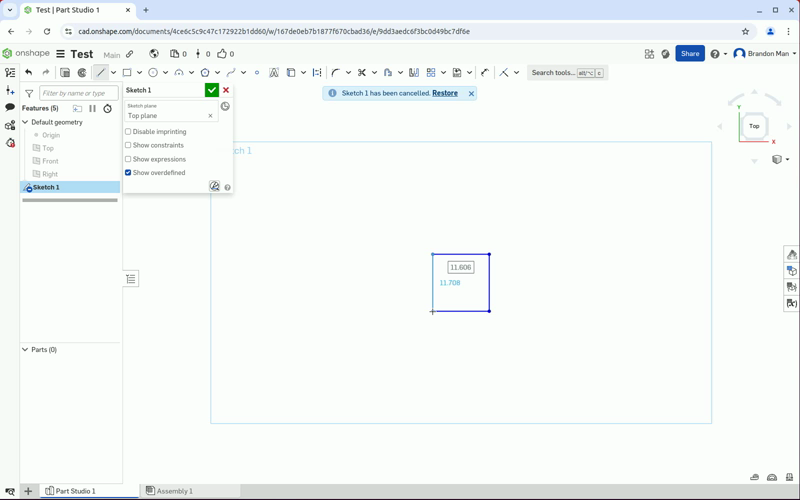
click(432, 311)
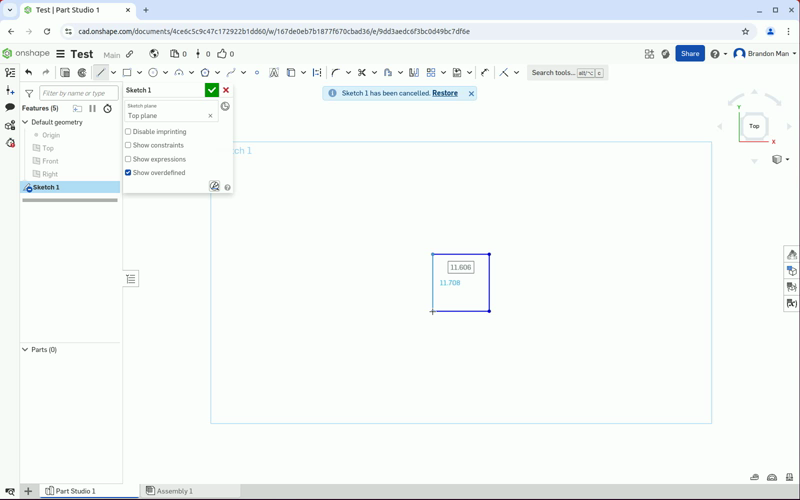
key(esc)
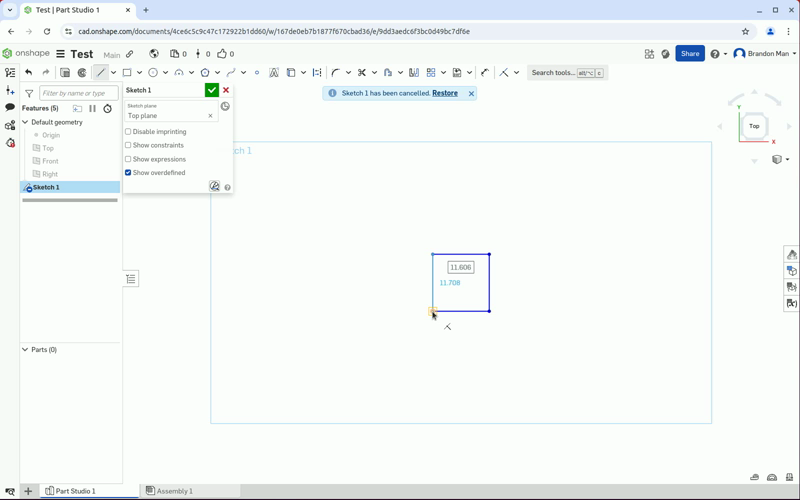
key(c)
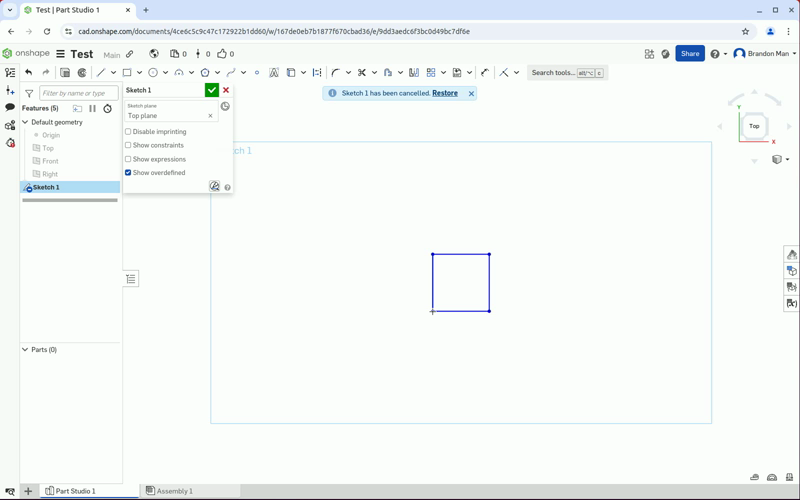
key_down(shift)
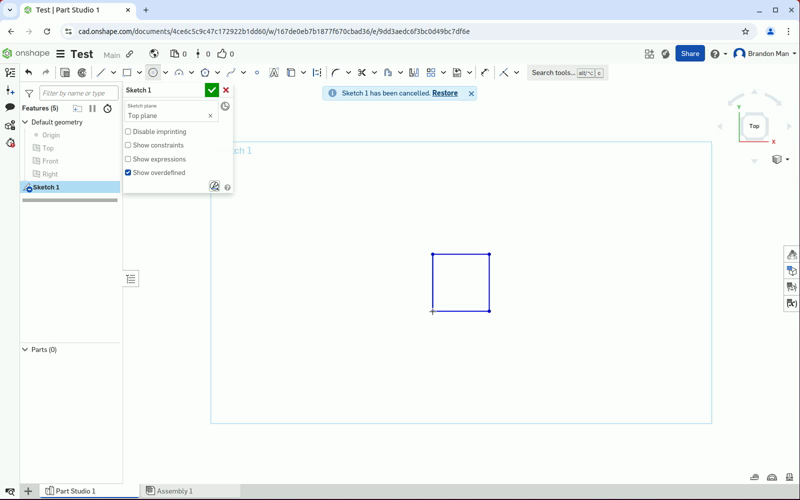
mouse_move(461, 282)
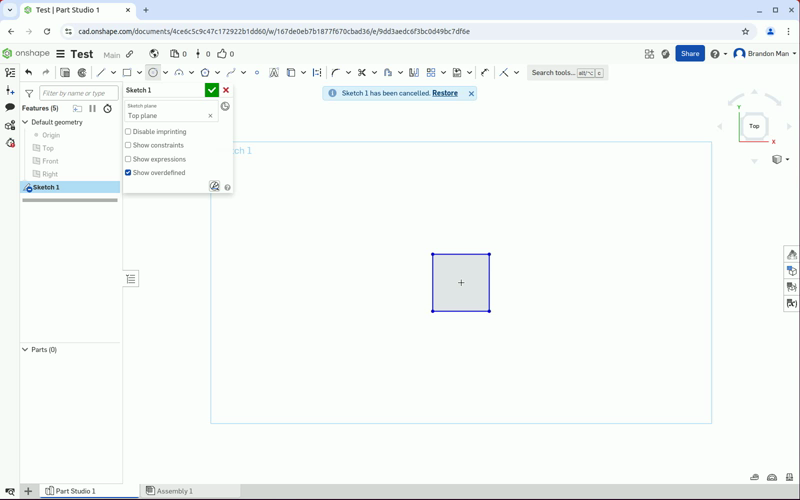
click(461, 282)
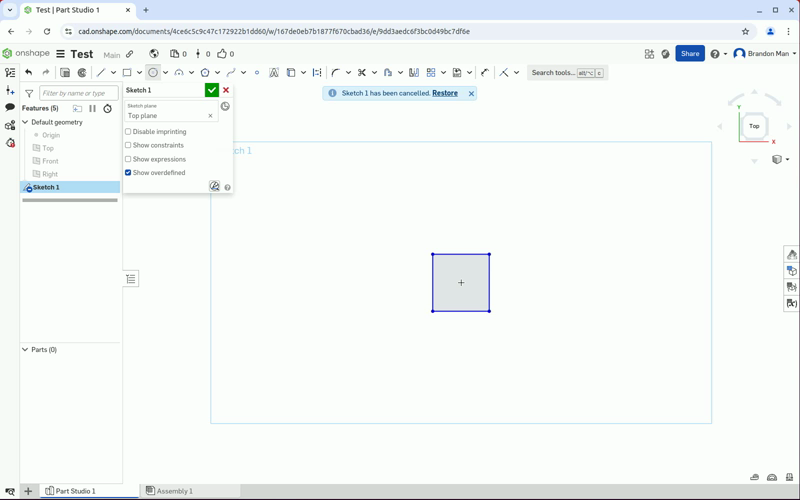
key_up(shift)
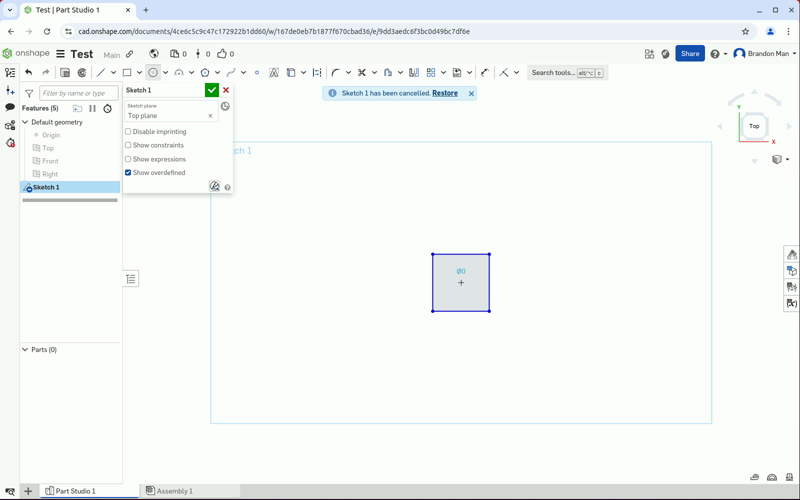
mouse_move(484, 282)
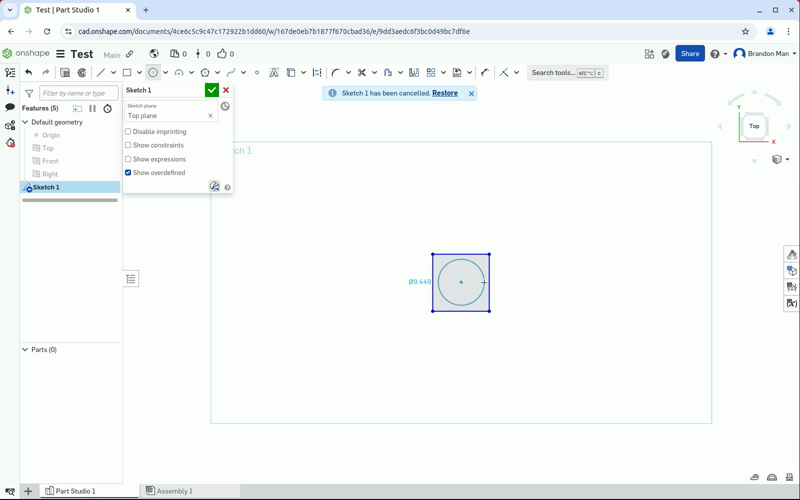
click(484, 282)
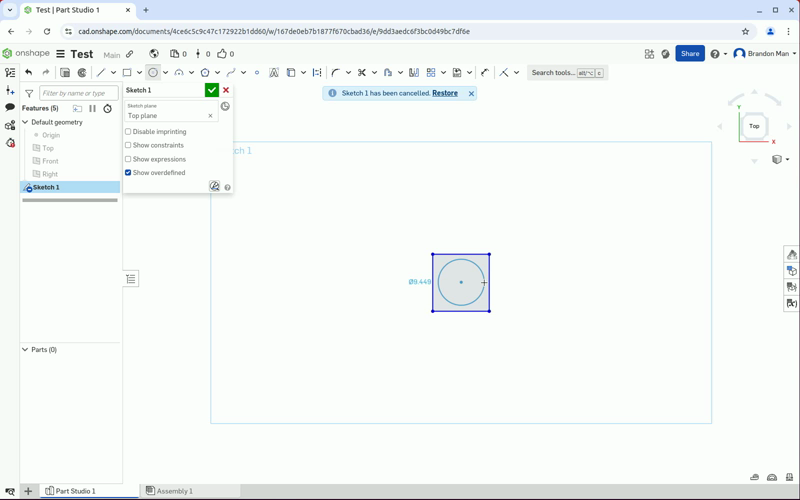
key(esc)
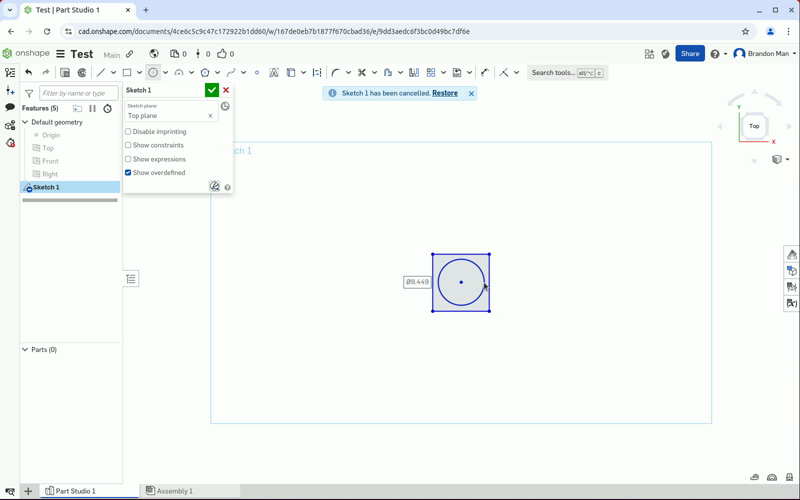
mouse_move(438, 301)
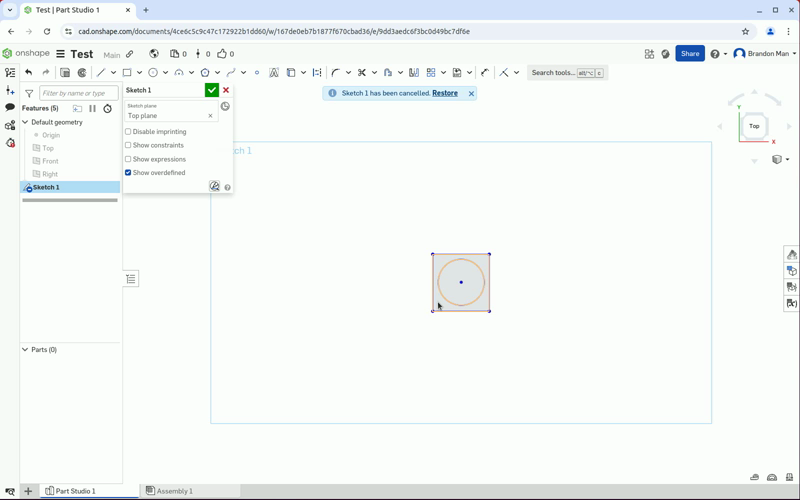
scroll(6)
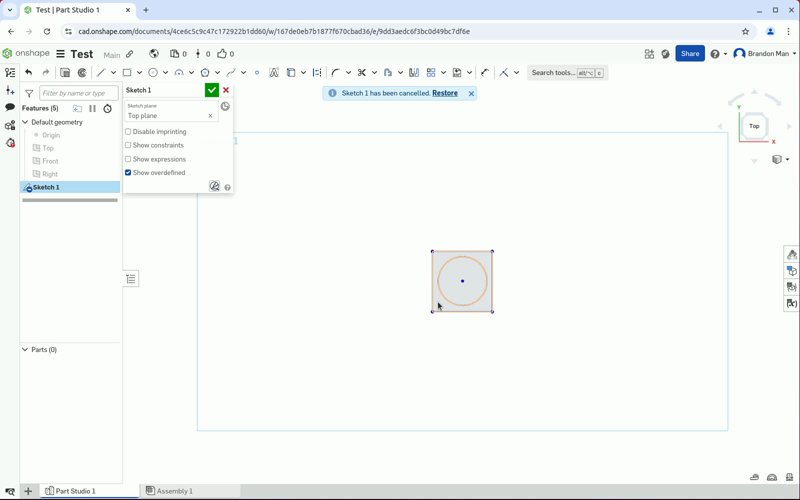
scroll(6)
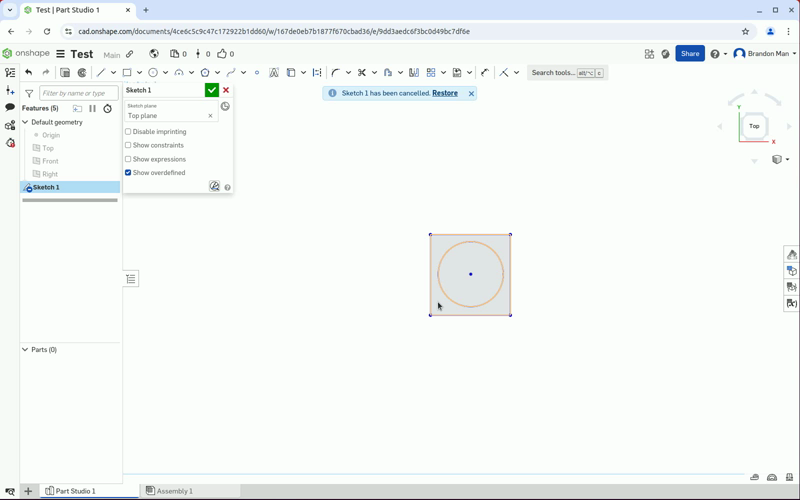
scroll(6)
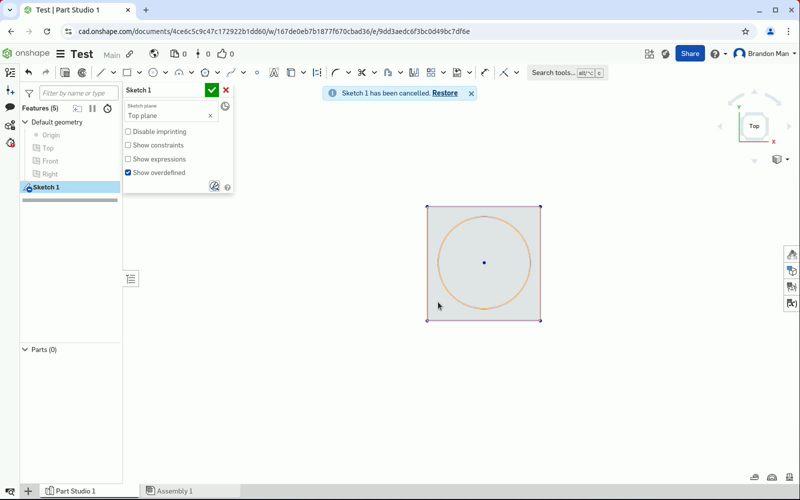
scroll(6)
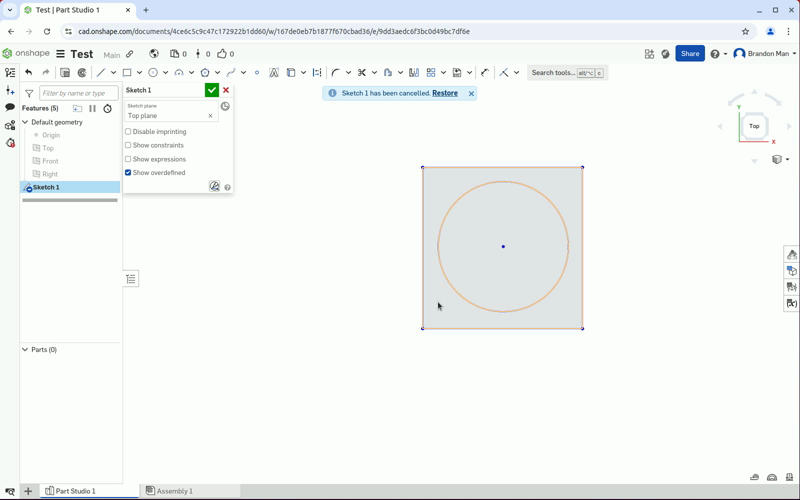
scroll(6)
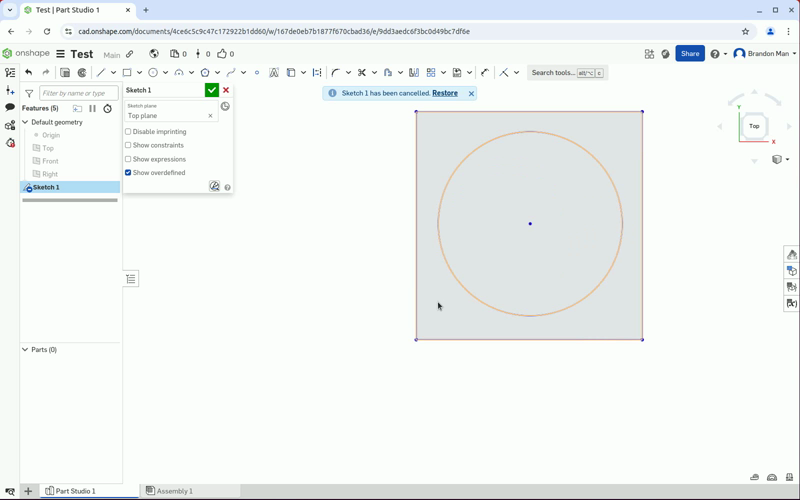
scroll(6)
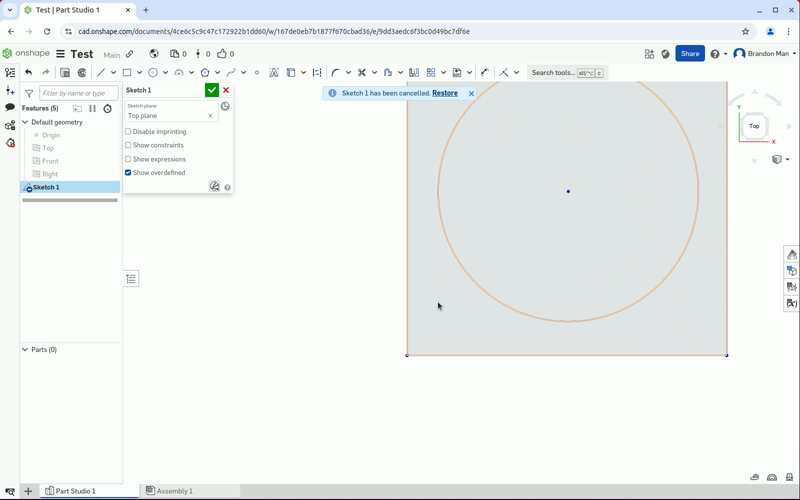
scroll(6)
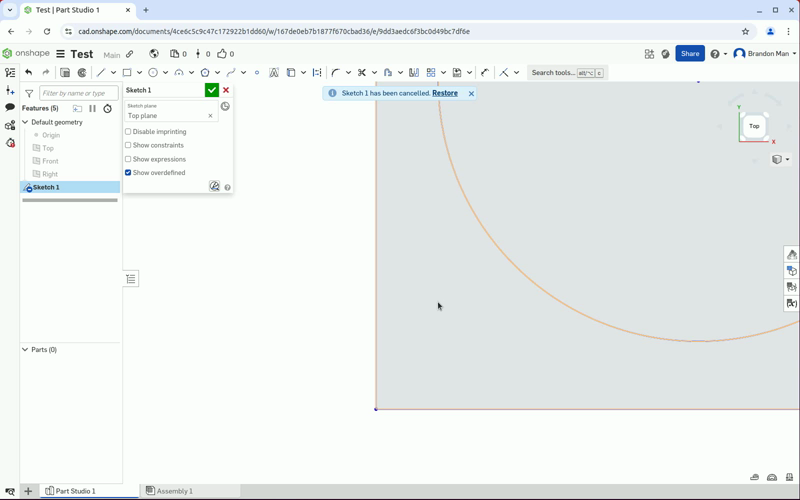
click(438, 301)
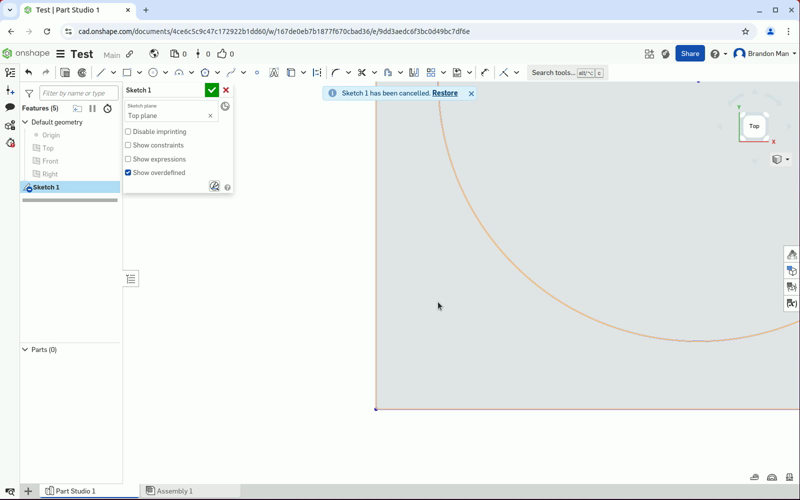
scroll(-6)
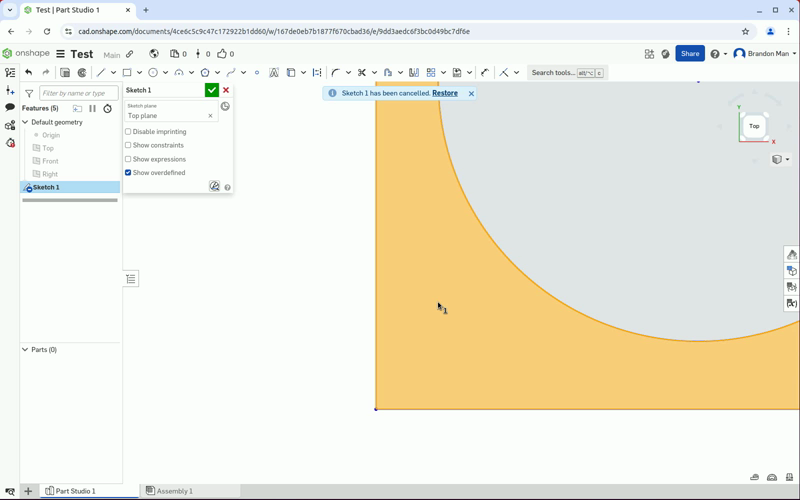
scroll(-6)
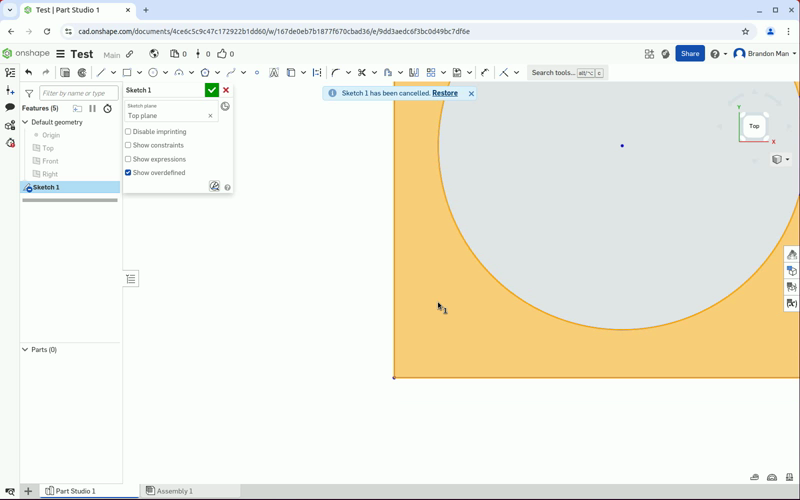
scroll(-6)
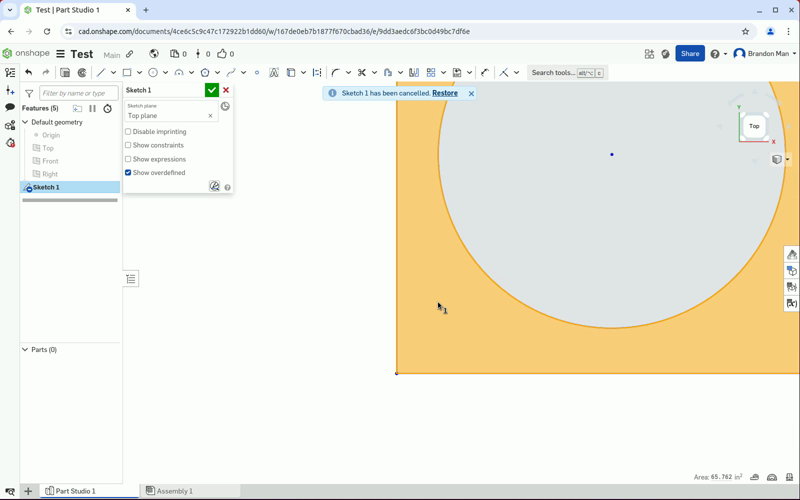
scroll(-6)
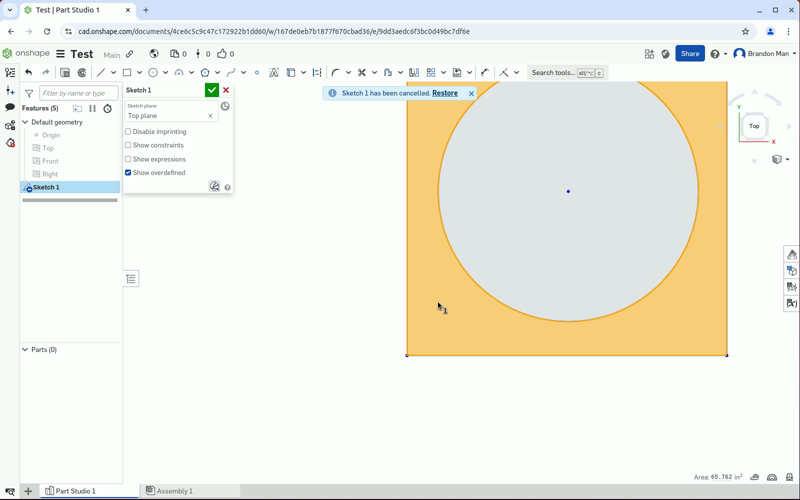
scroll(-6)
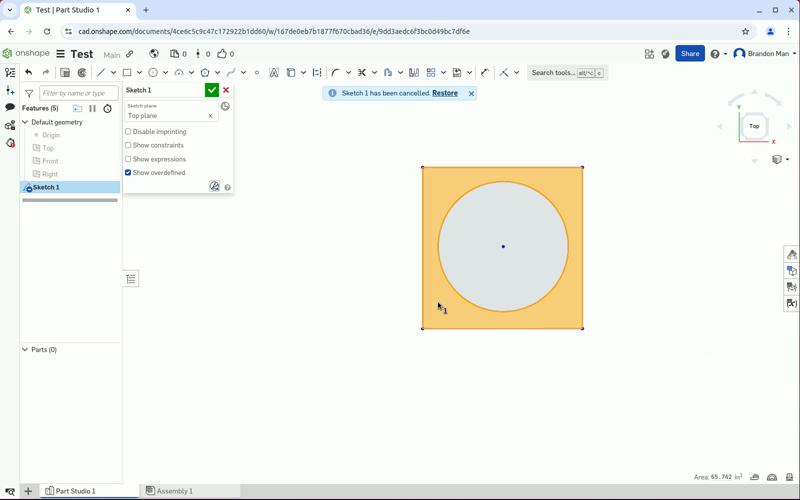
scroll(-6)
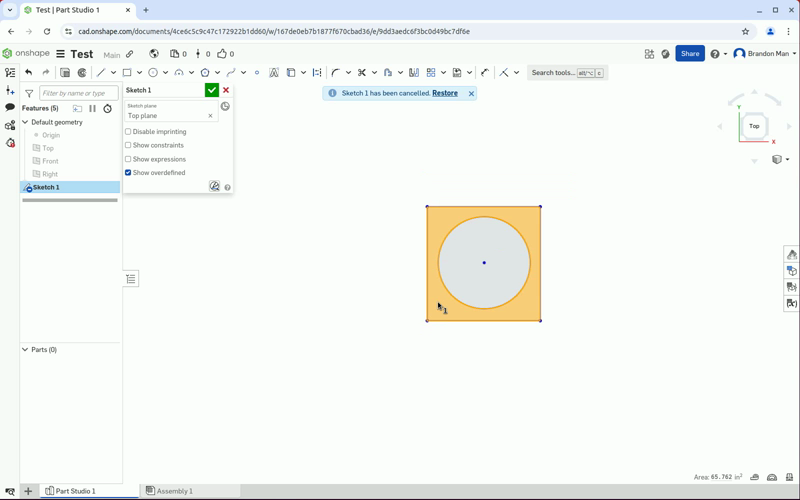
scroll(-6)
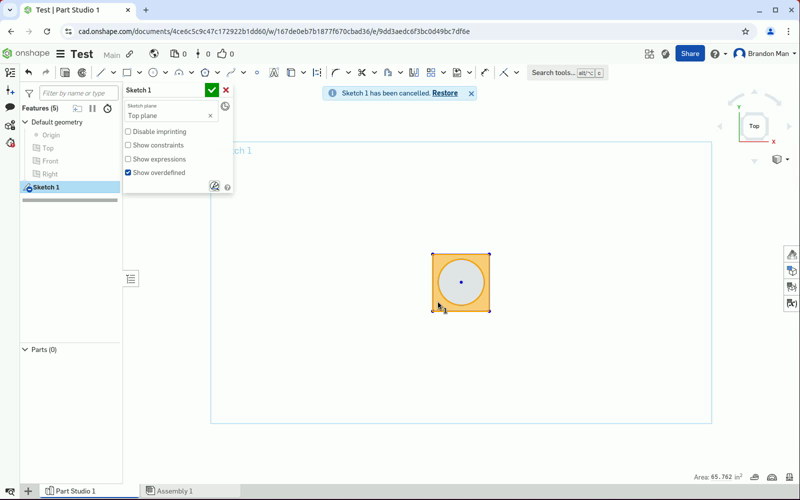
mouse_move(73, 352)
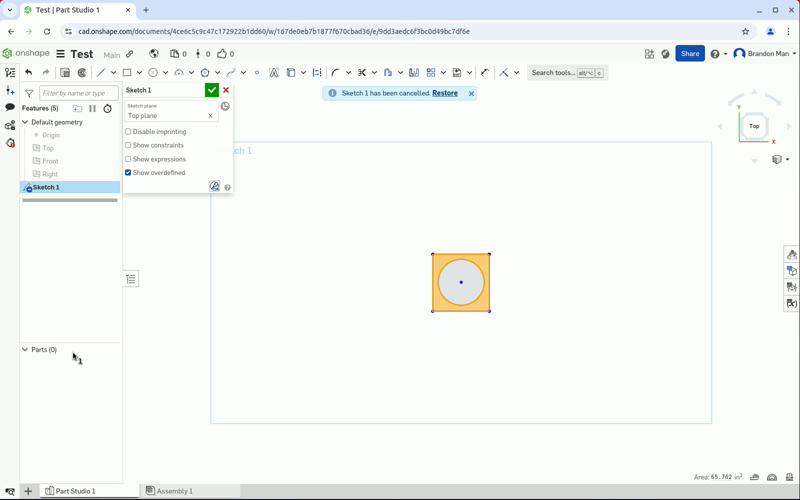
key(shift+y)
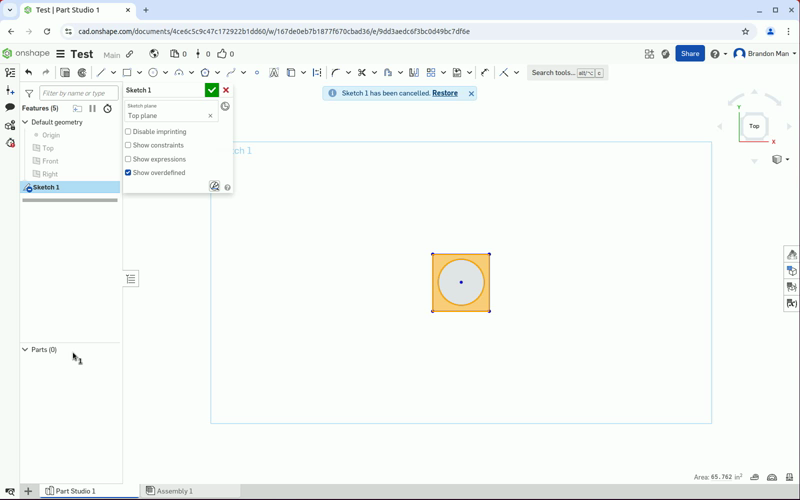
key(shift+e)
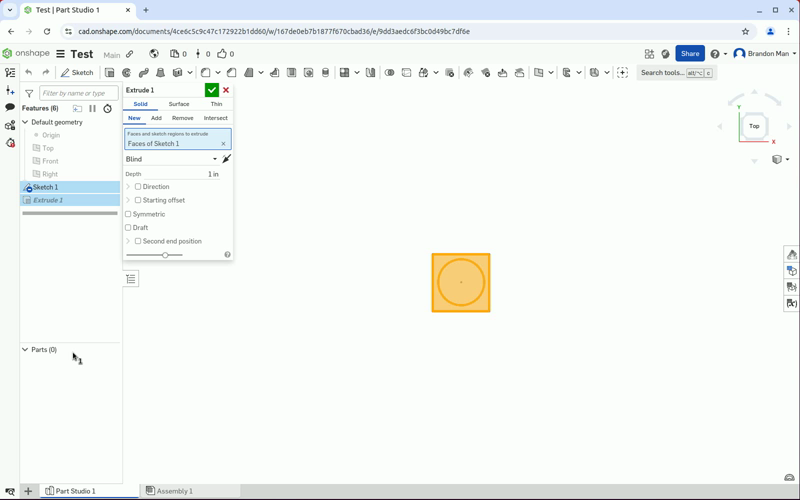
mouse_move(143, 106)
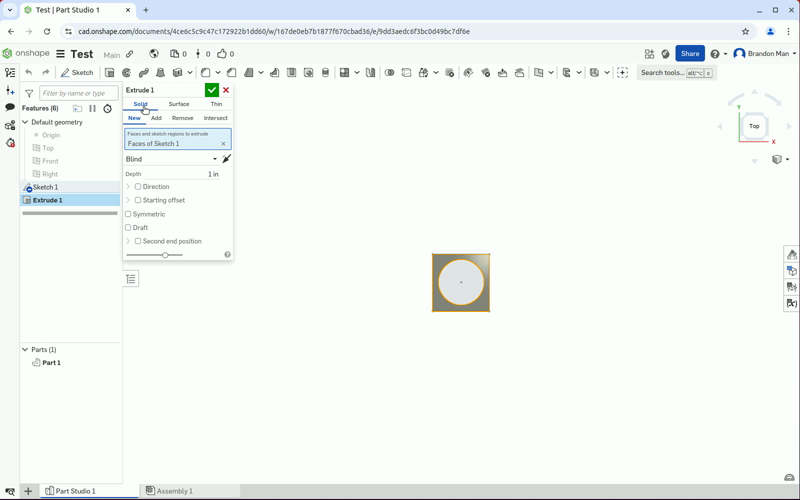
click(143, 106)
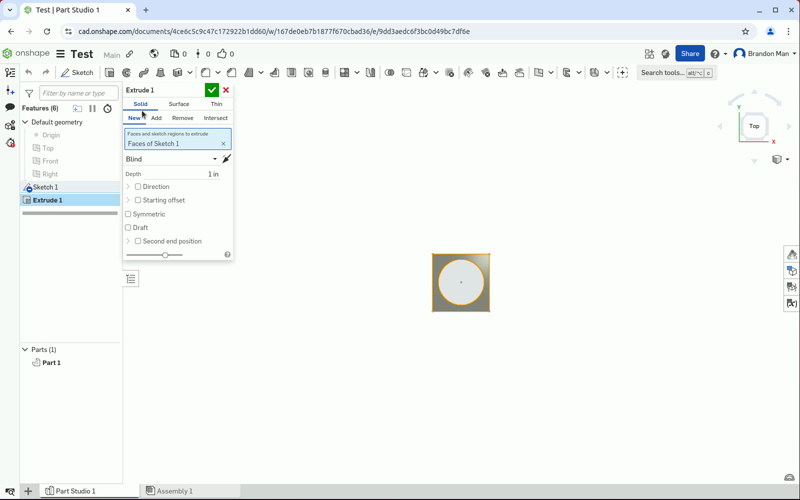
mouse_move(137, 120)
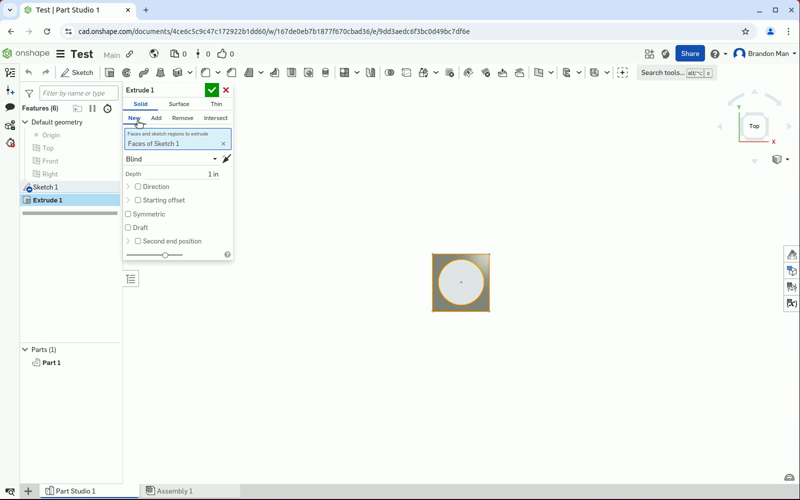
click(137, 120)
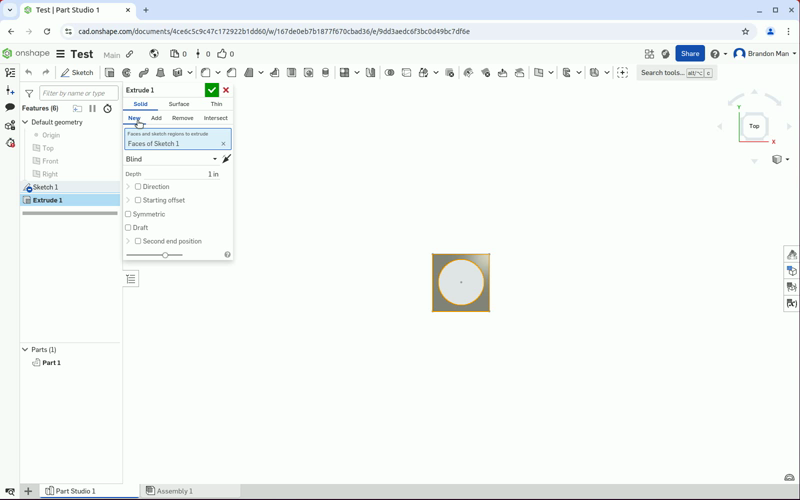
key(tab, 4)
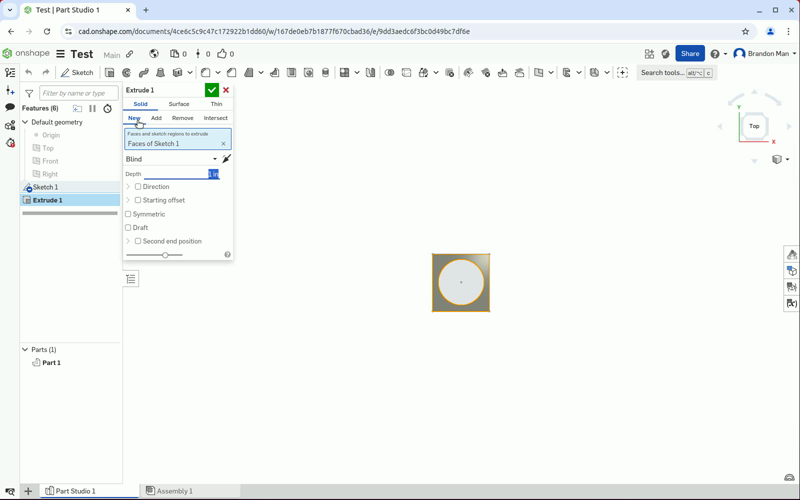
text(2.889)
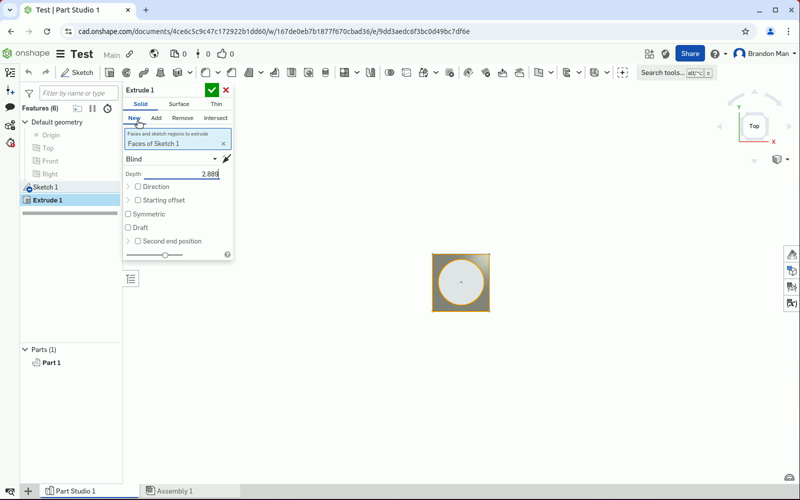
key(enter)
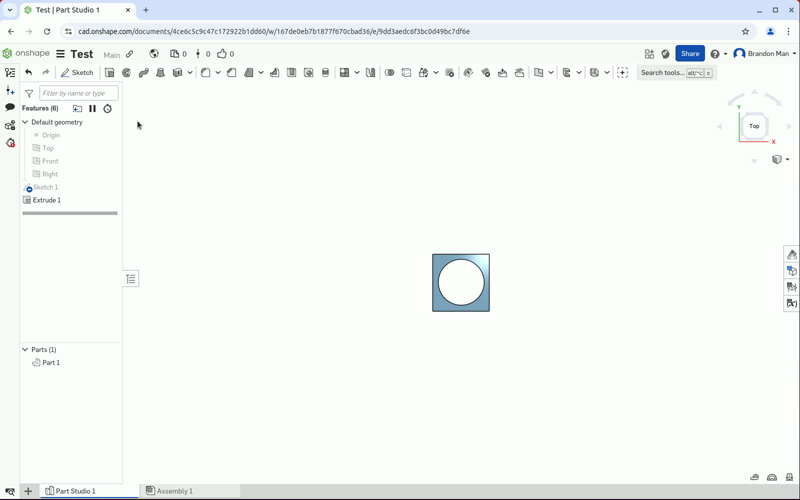
key(shift+h)
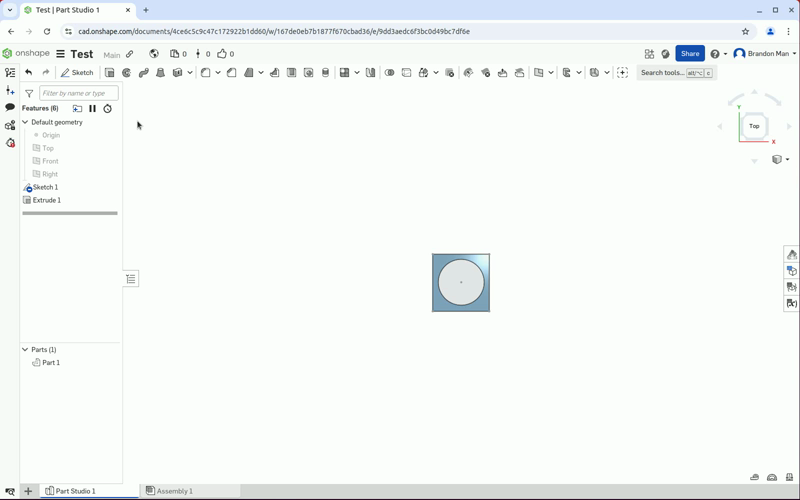
key(shift+h)
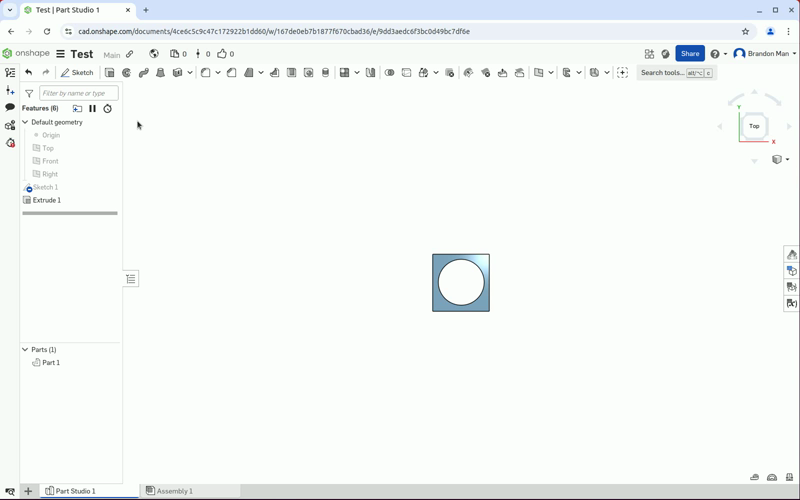
mouse_move(73, 189)
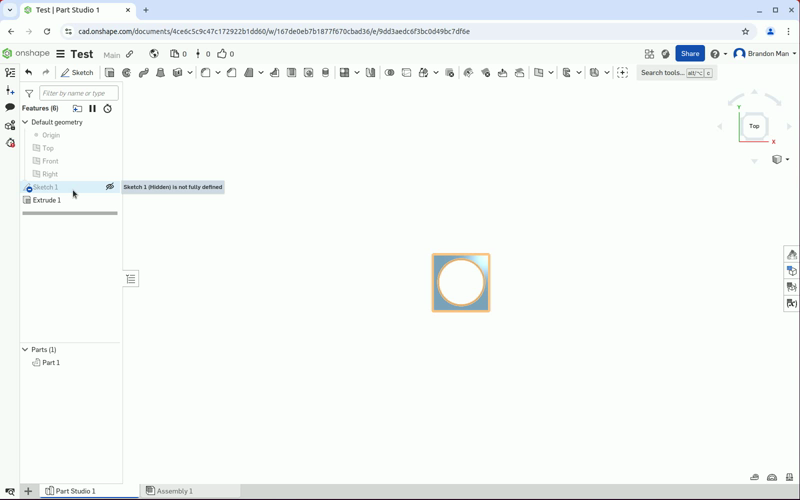
click(73, 189)
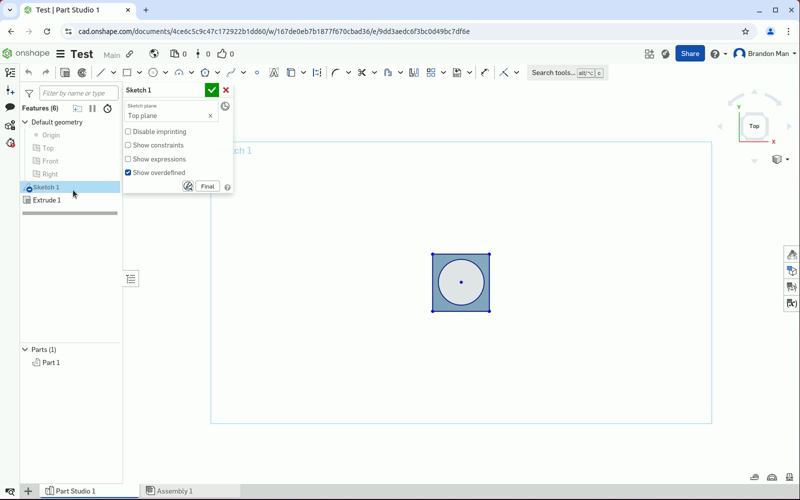
mouse_move(229, 92)
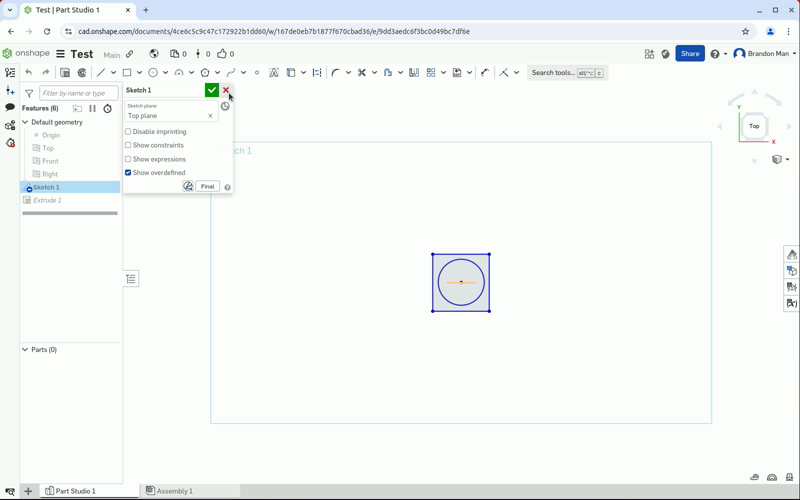
click(229, 92)
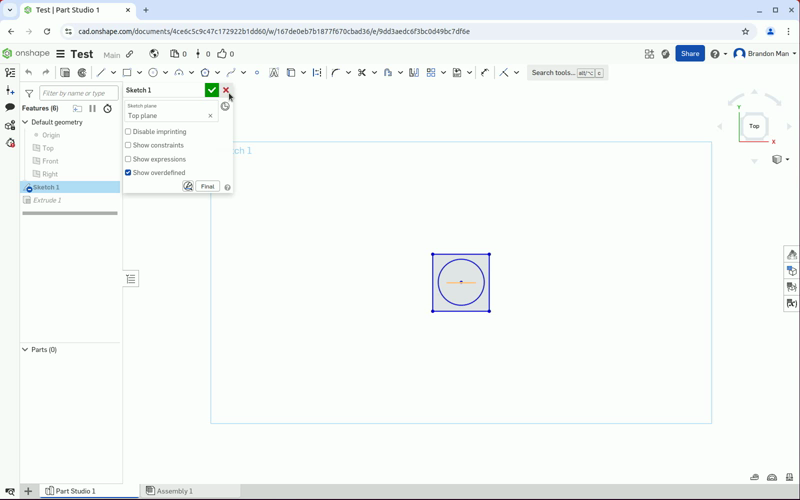
key(shift+s)
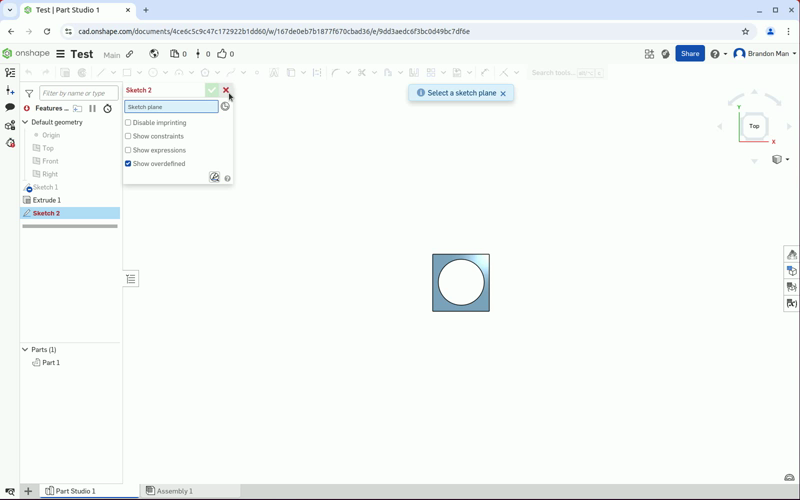
mouse_move(73, 150)
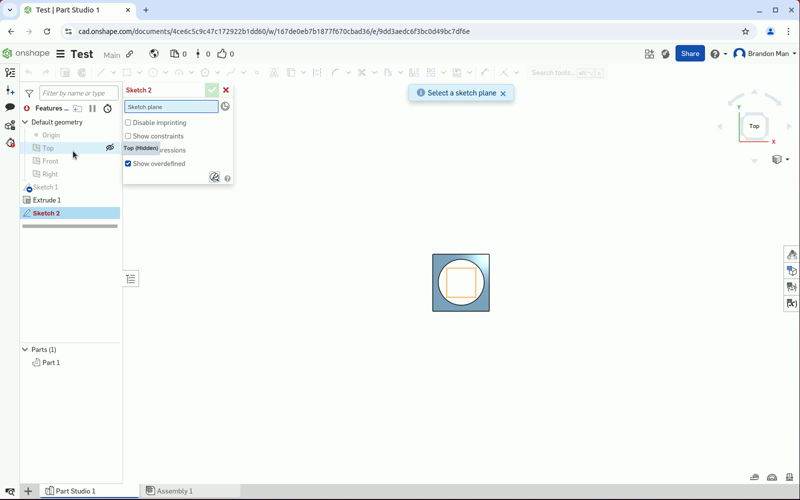
click(73, 150)
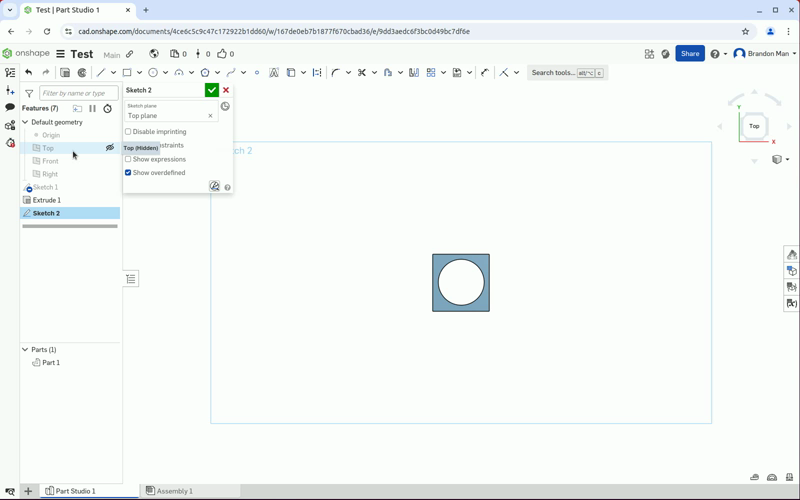
mouse_move(73, 352)
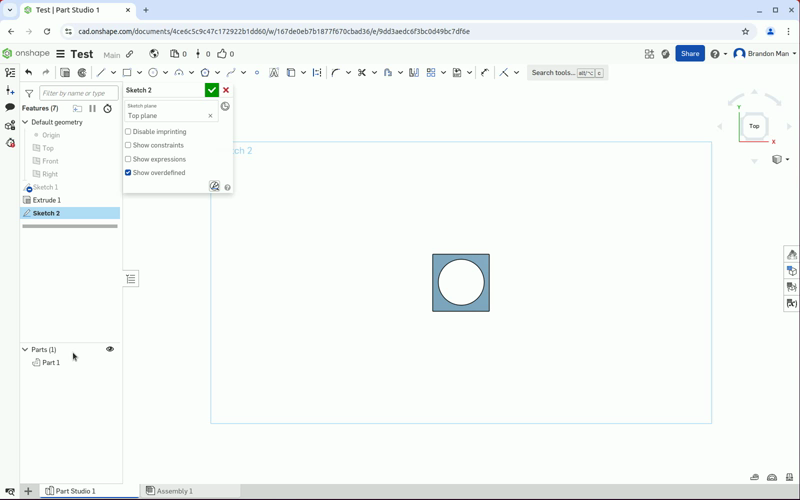
key(y)
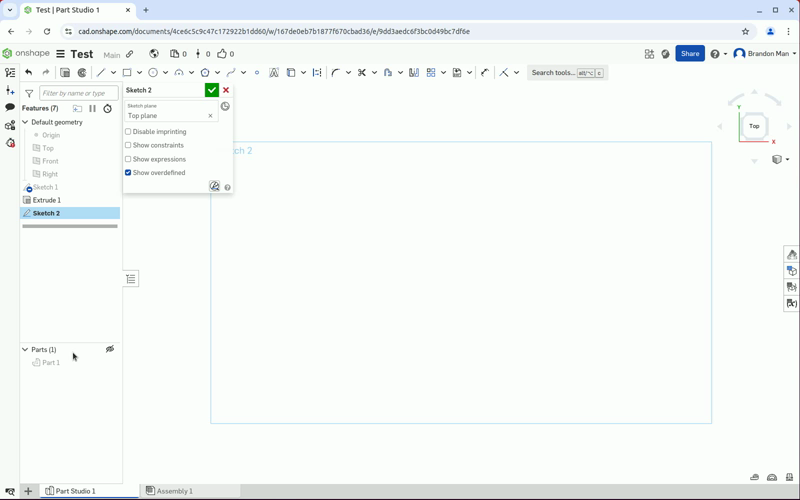
key(c)
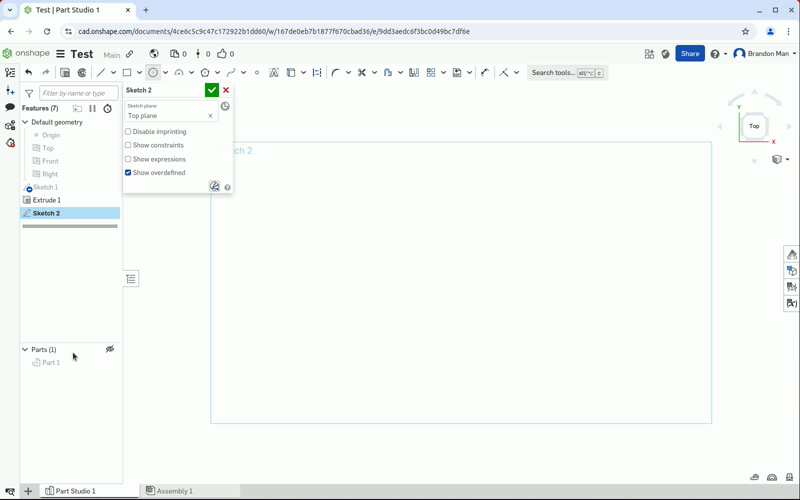
key_down(shift)
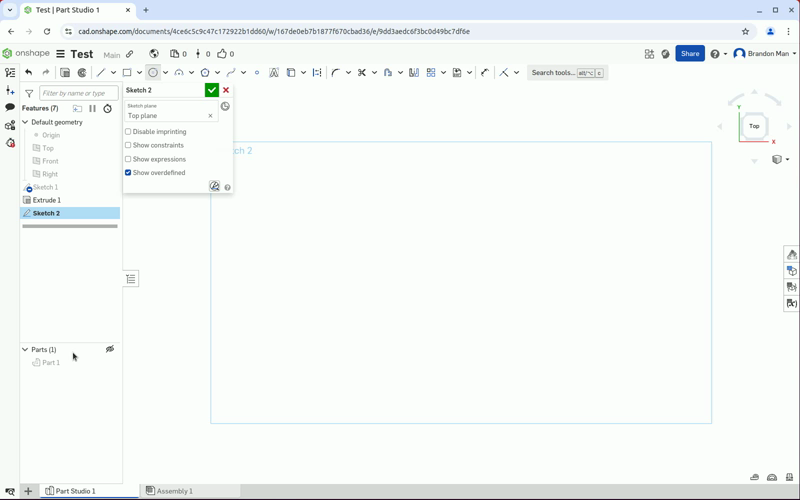
mouse_move(461, 282)
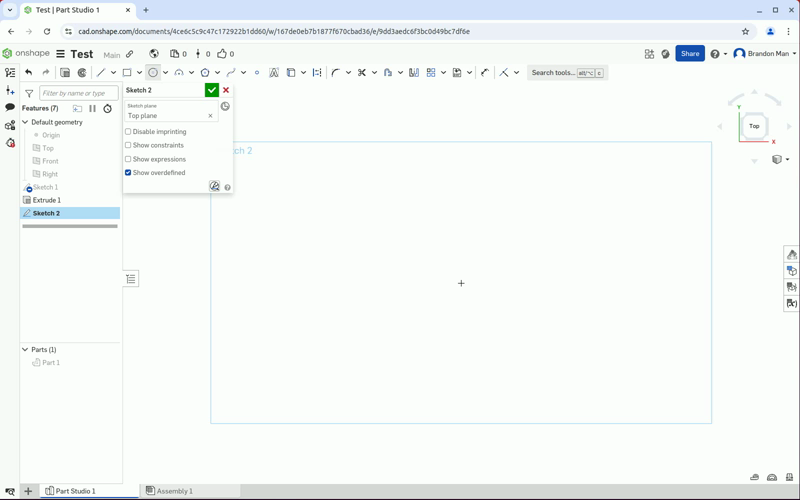
click(461, 282)
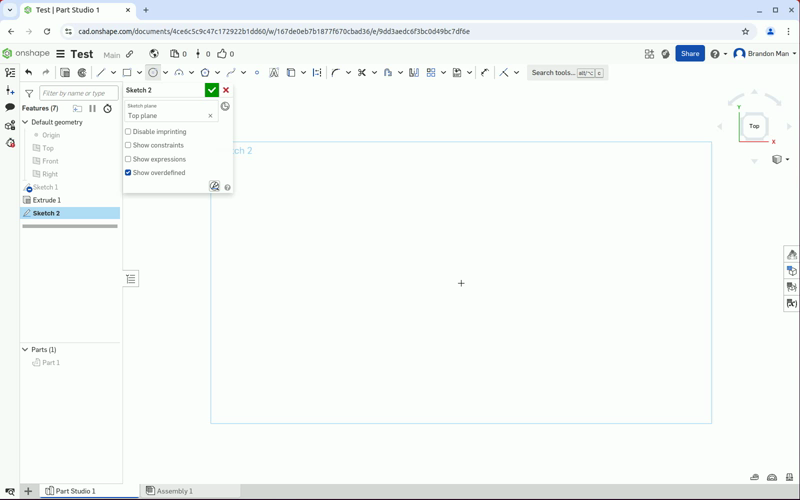
key_up(shift)
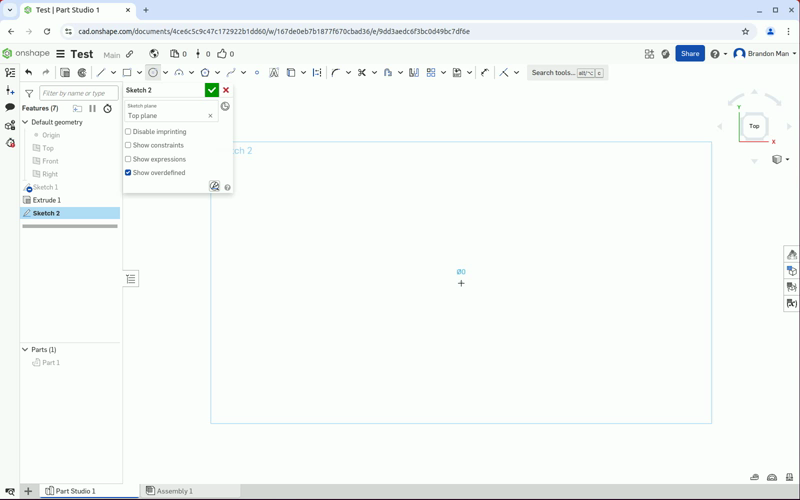
mouse_move(484, 282)
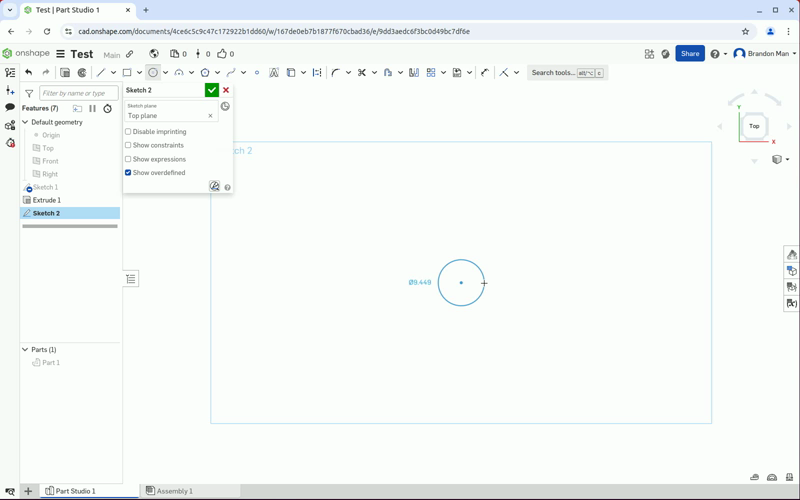
click(484, 282)
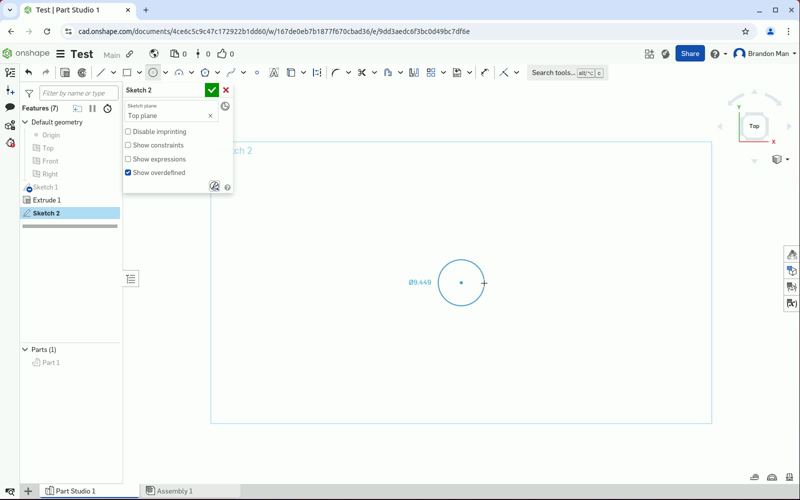
key(esc)
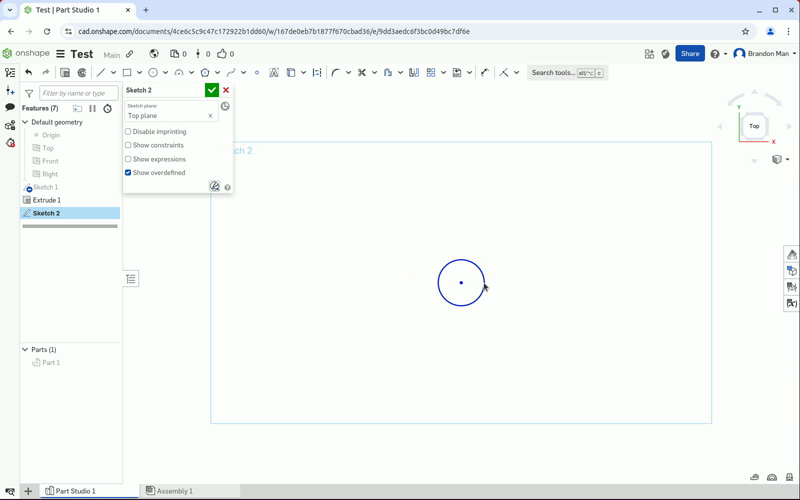
key(c)
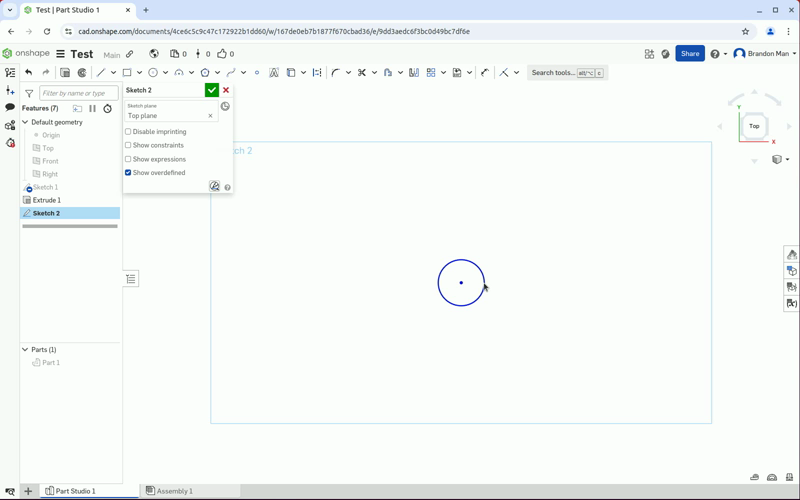
key_down(shift)
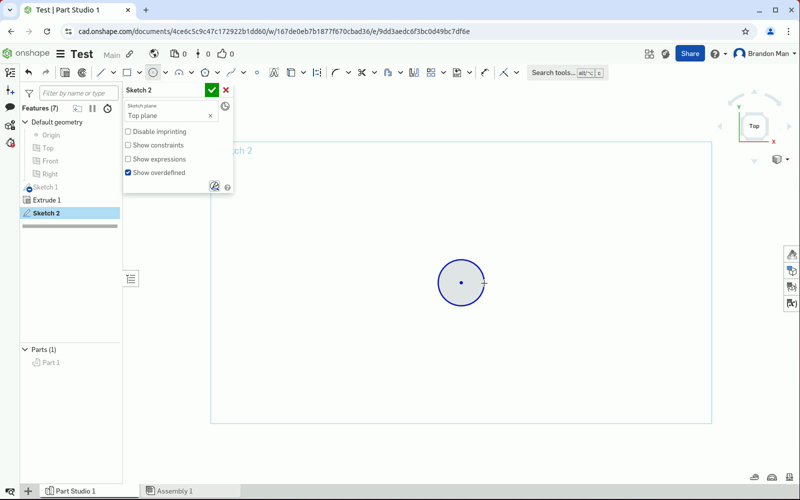
mouse_move(461, 282)
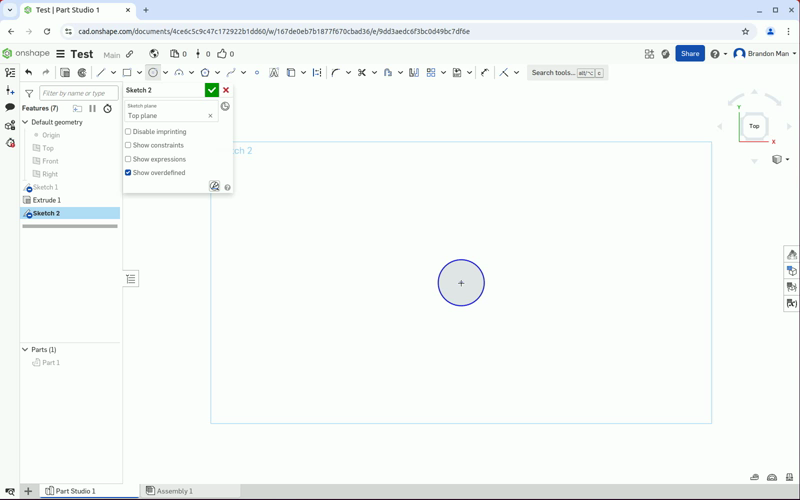
click(461, 282)
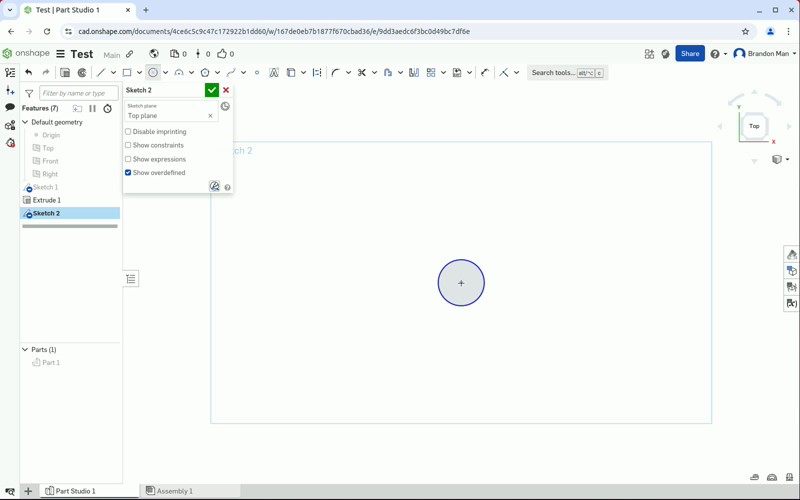
key_up(shift)
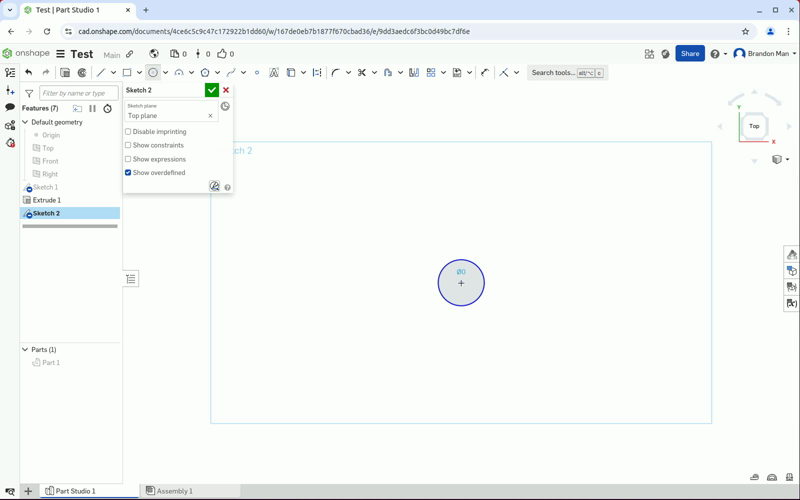
mouse_move(479, 282)
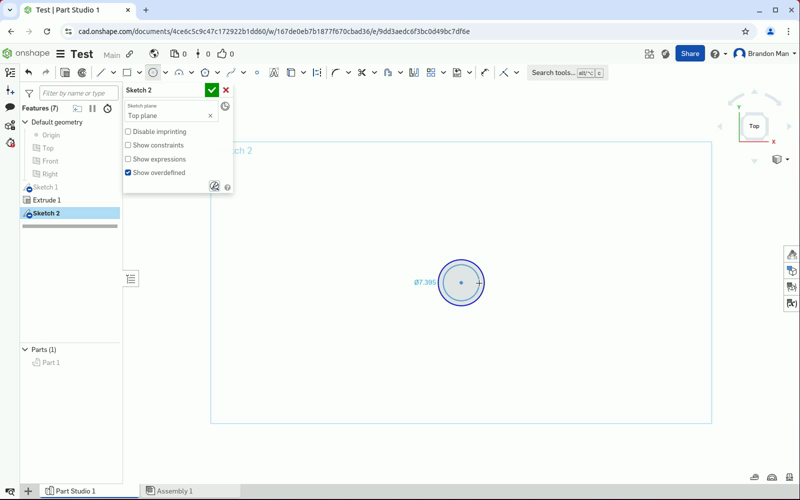
click(479, 282)
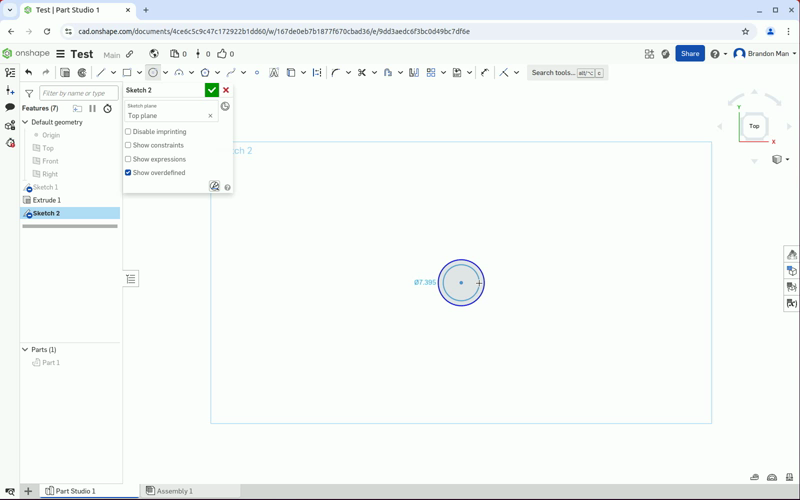
key(esc)
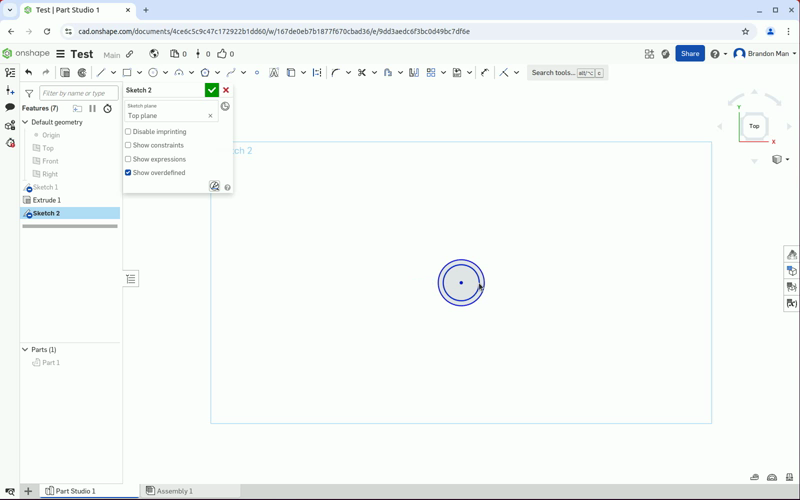
mouse_move(471, 265)
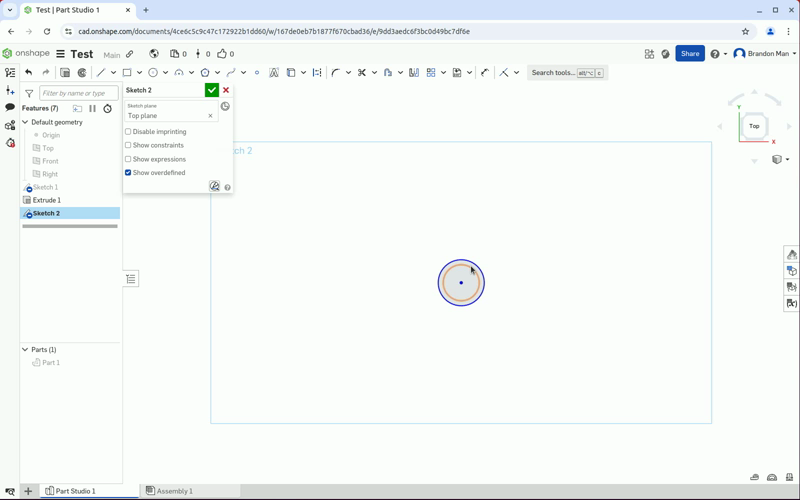
scroll(6)
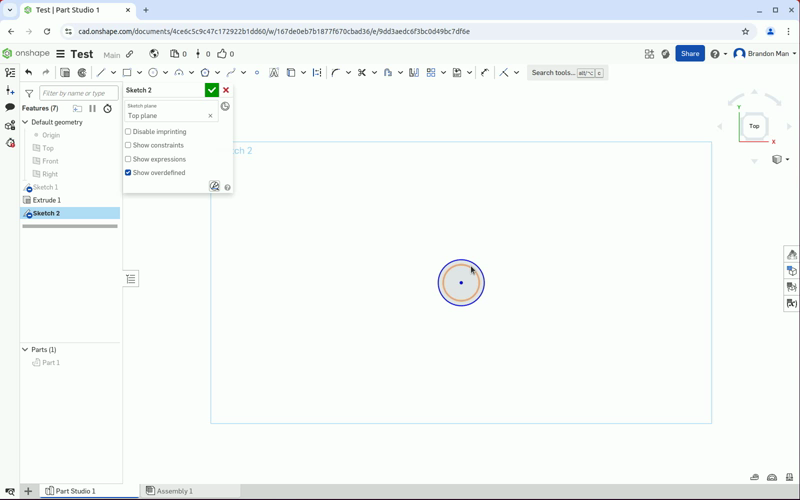
scroll(6)
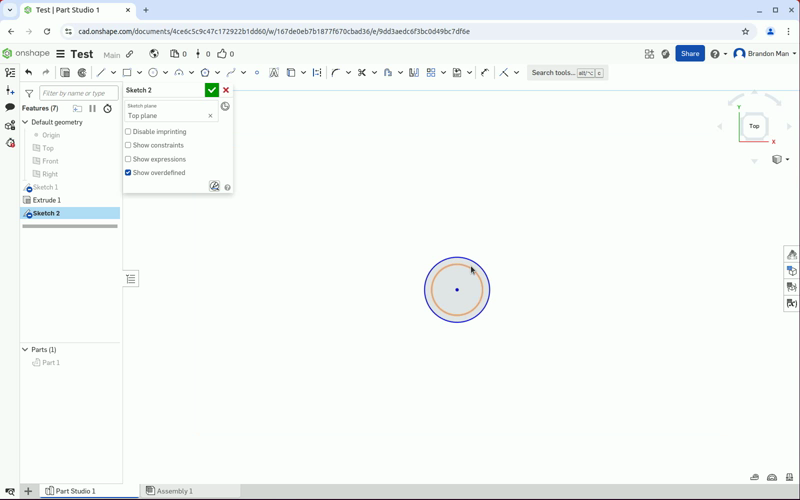
scroll(6)
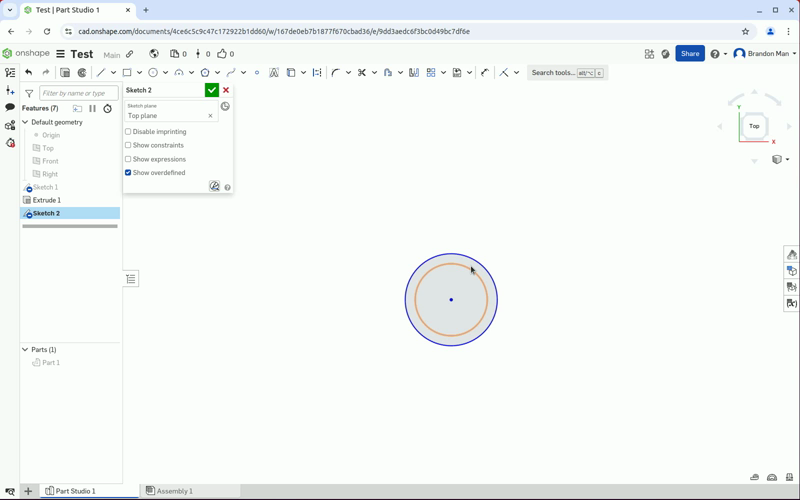
scroll(6)
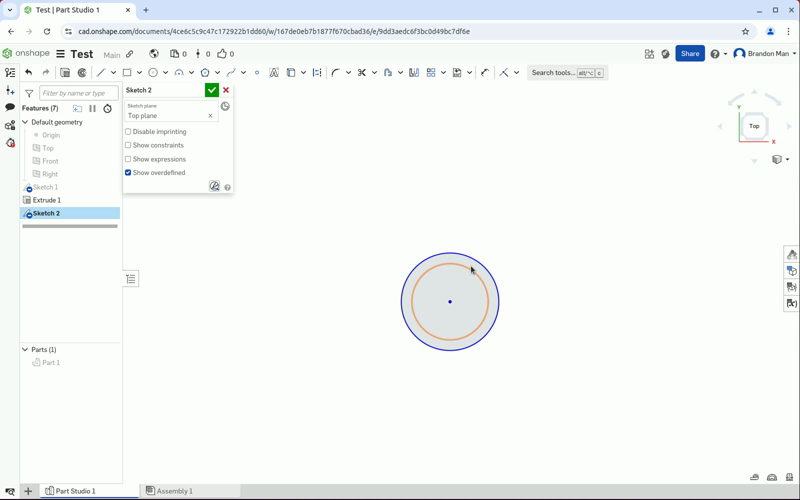
scroll(6)
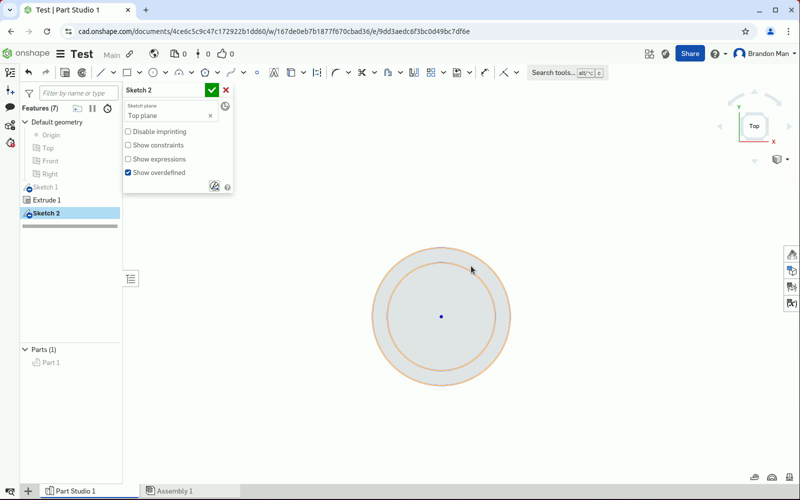
scroll(6)
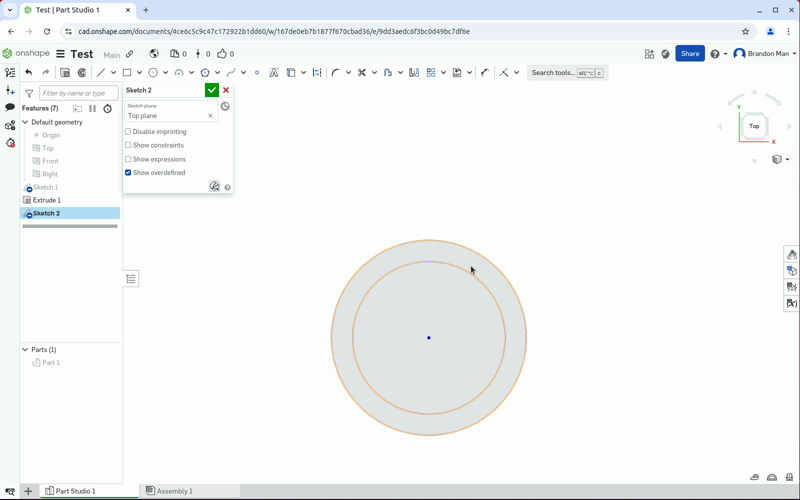
scroll(6)
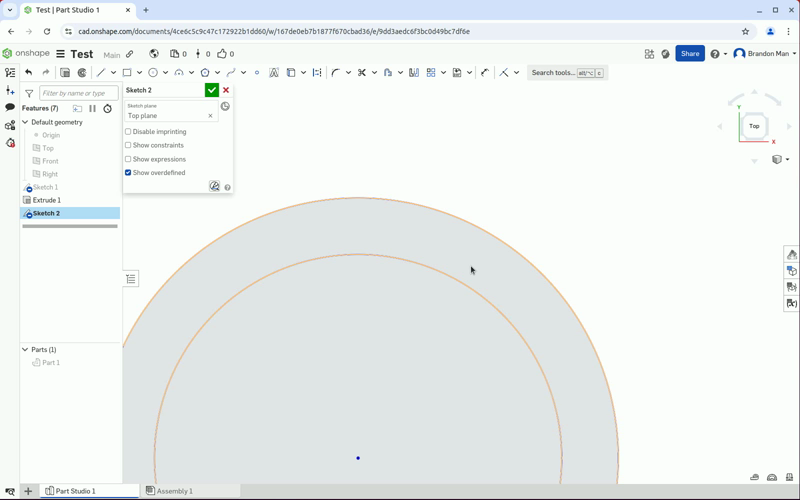
click(471, 265)
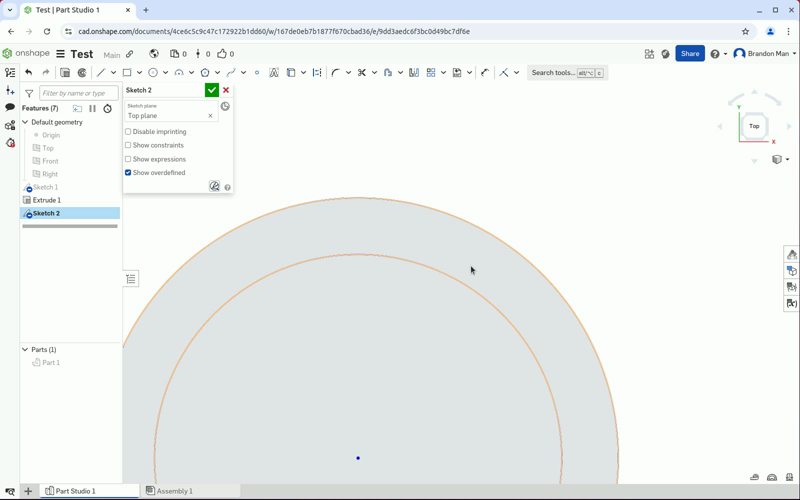
scroll(-6)
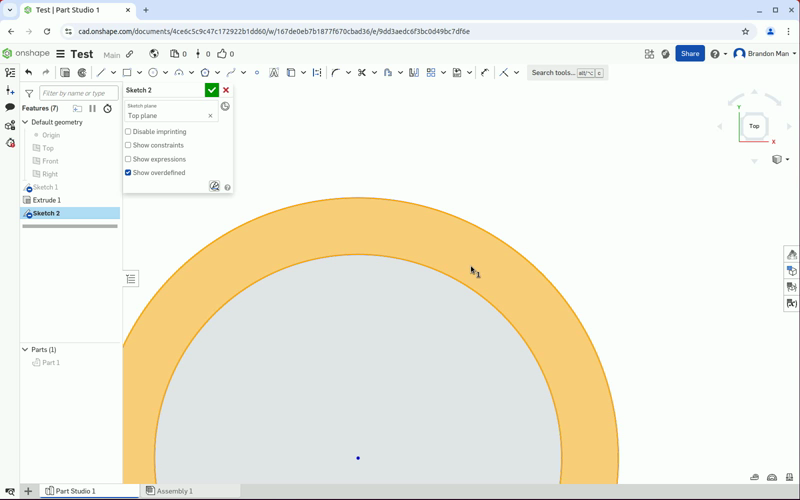
scroll(-6)
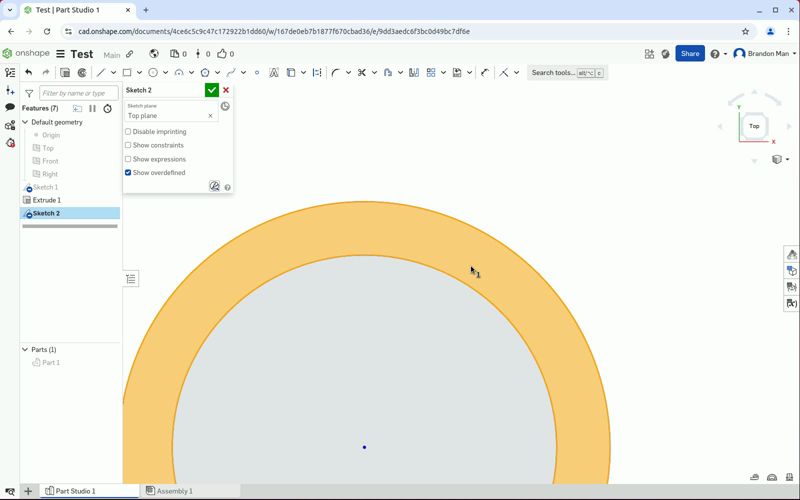
scroll(-6)
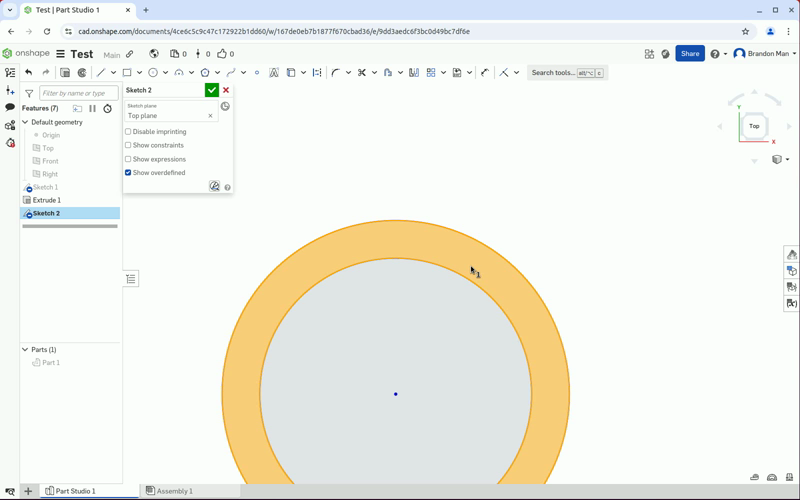
scroll(-6)
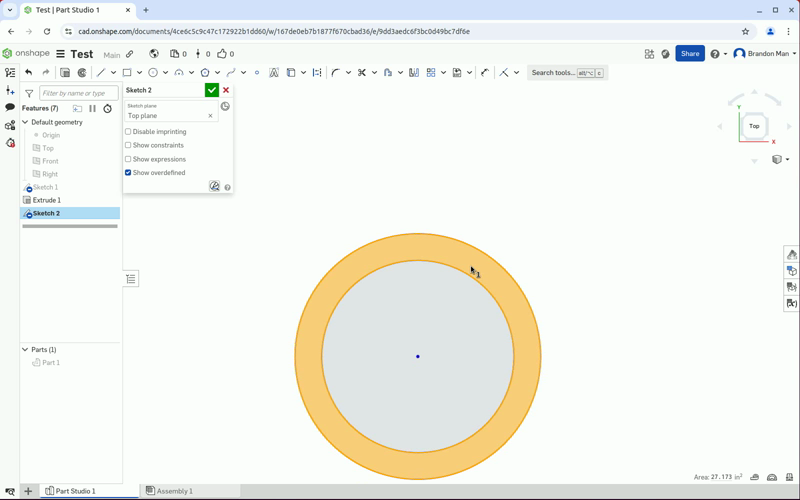
scroll(-6)
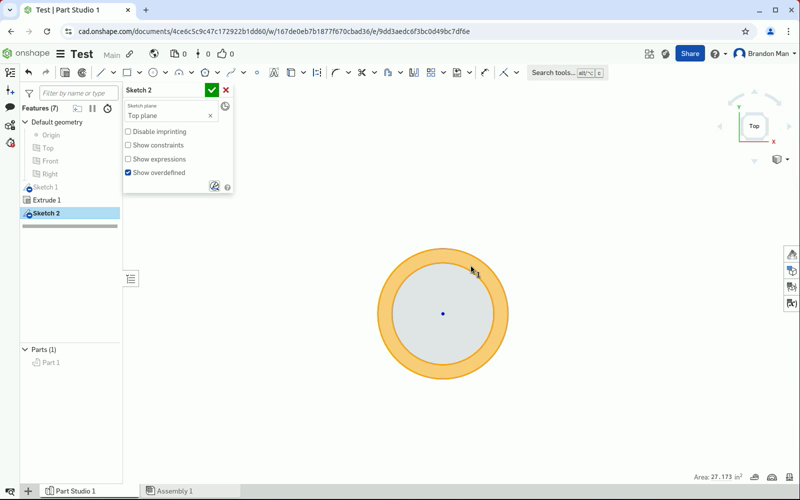
scroll(-6)
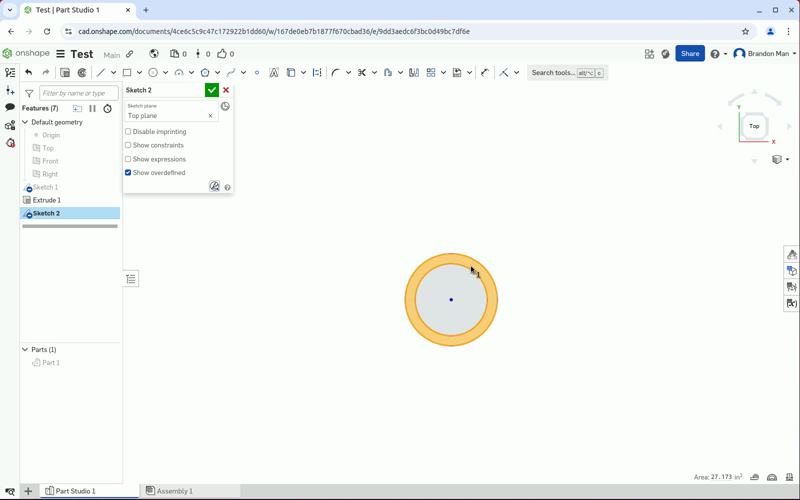
scroll(-6)
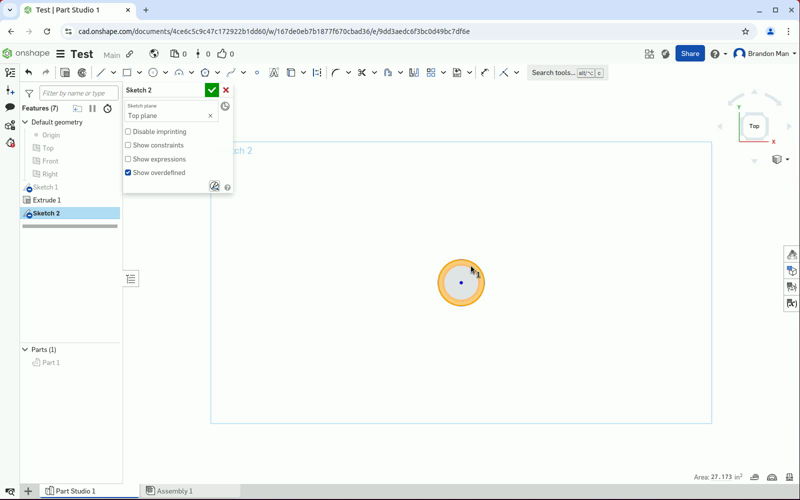
mouse_move(73, 352)
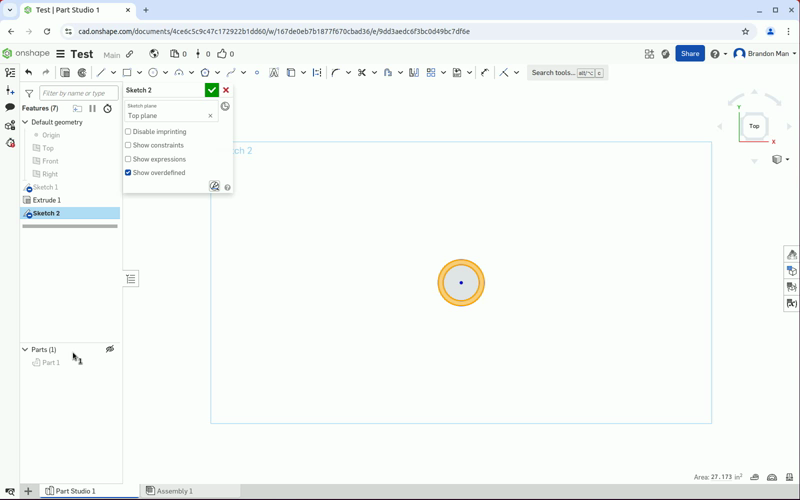
key(shift+y)
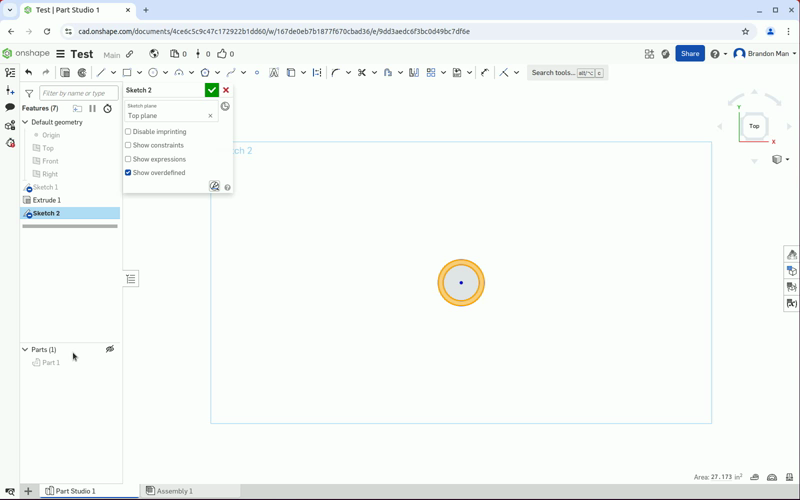
key(shift+e)
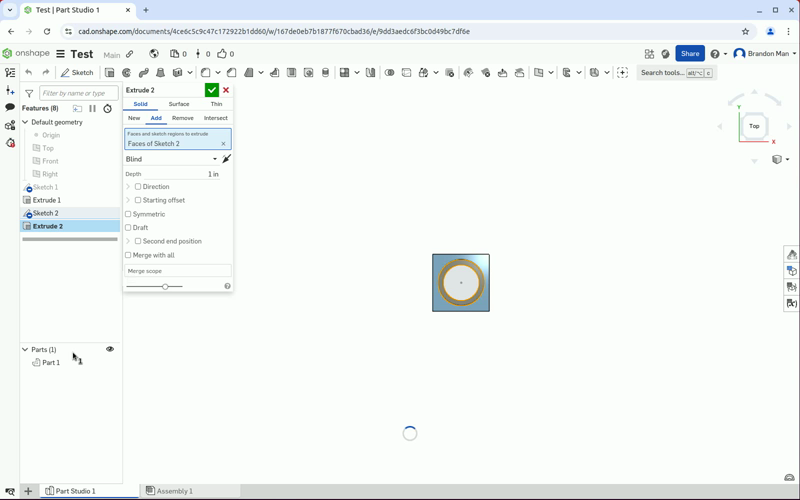
mouse_move(143, 106)
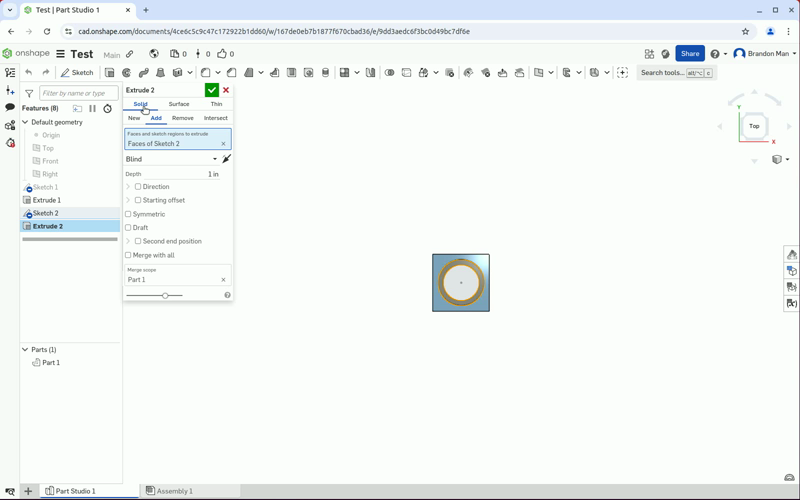
click(143, 106)
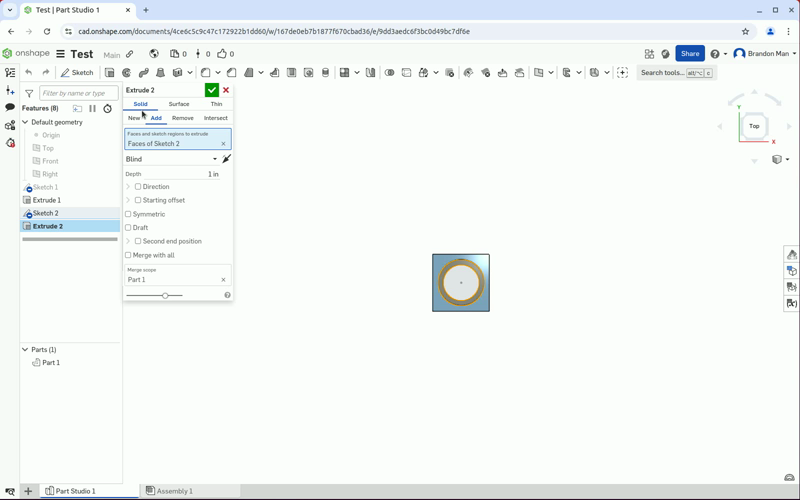
mouse_move(137, 120)
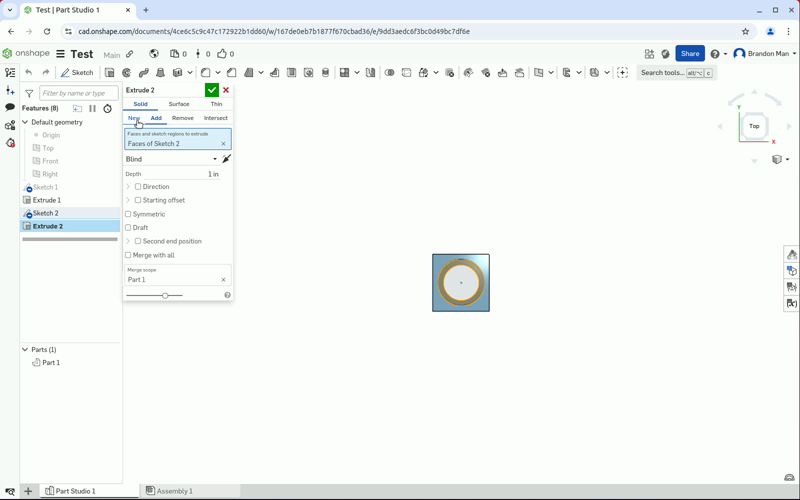
click(137, 120)
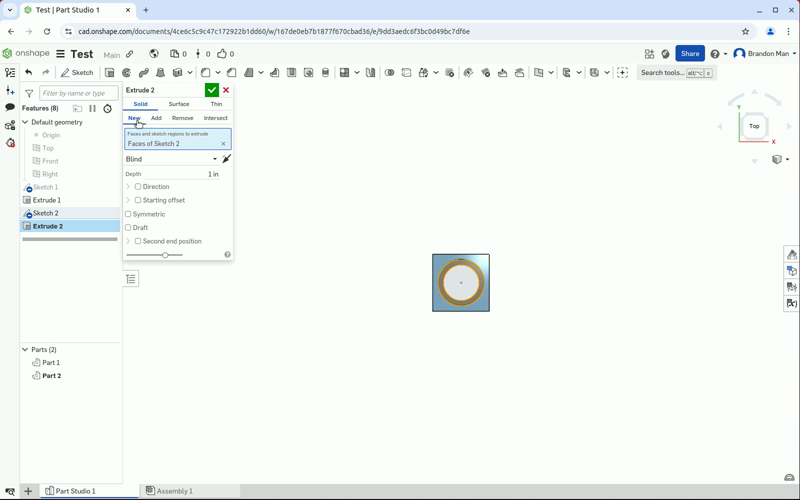
key(tab, 4)
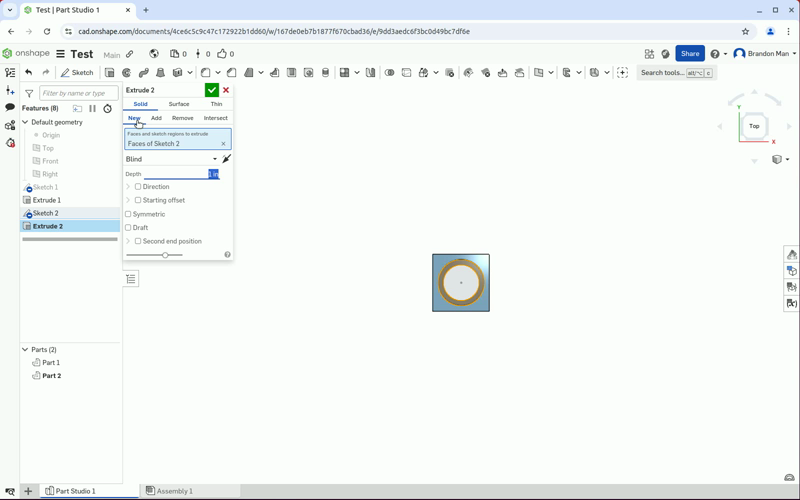
text(23.108)
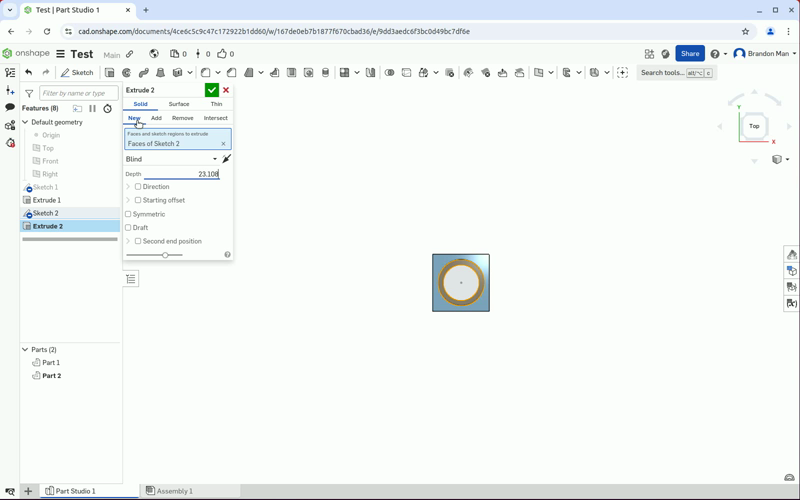
key(enter)
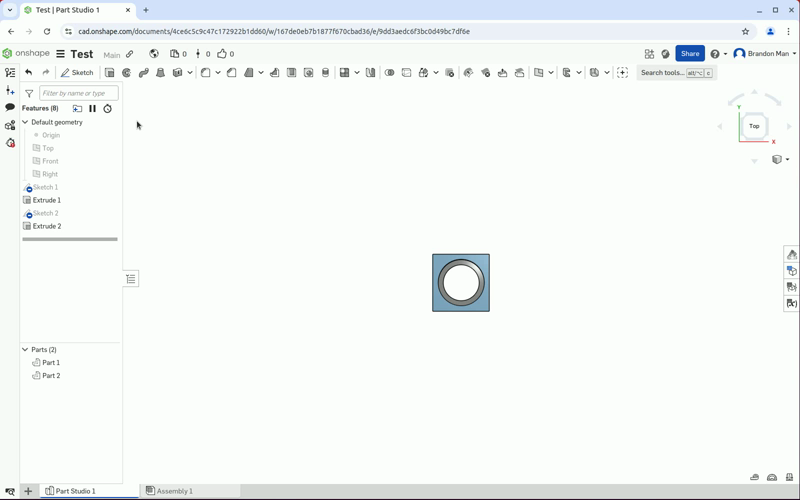
key(shift+h)
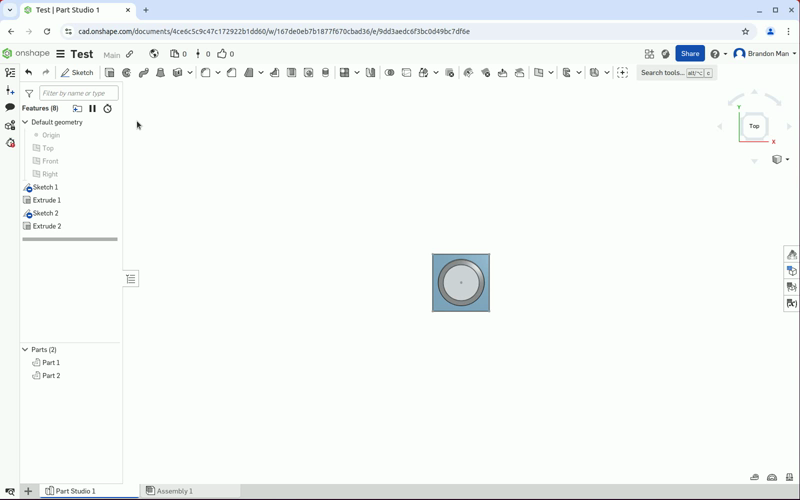
key(shift+h)
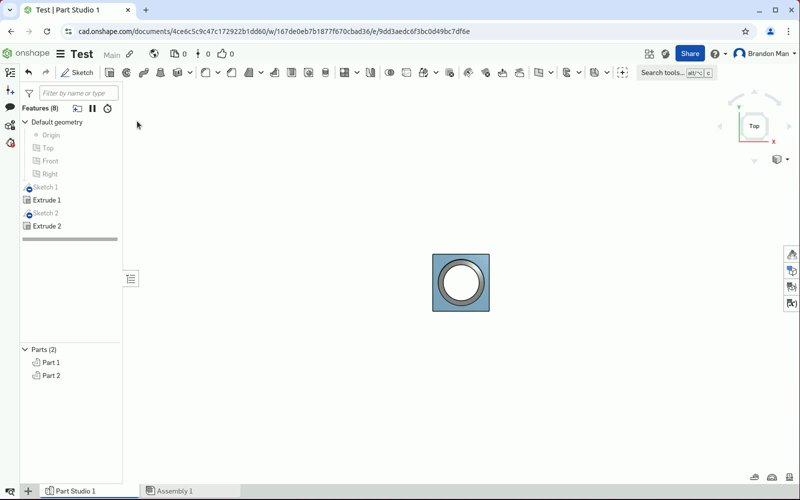
mouse_move(73, 189)
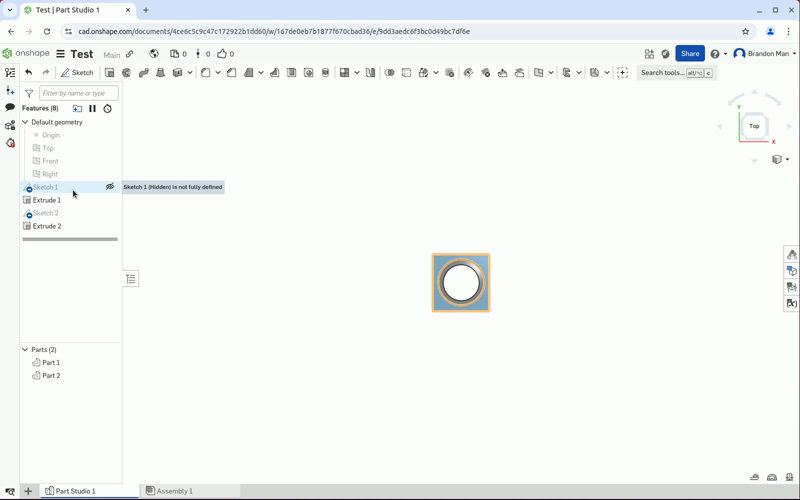
click(73, 189)
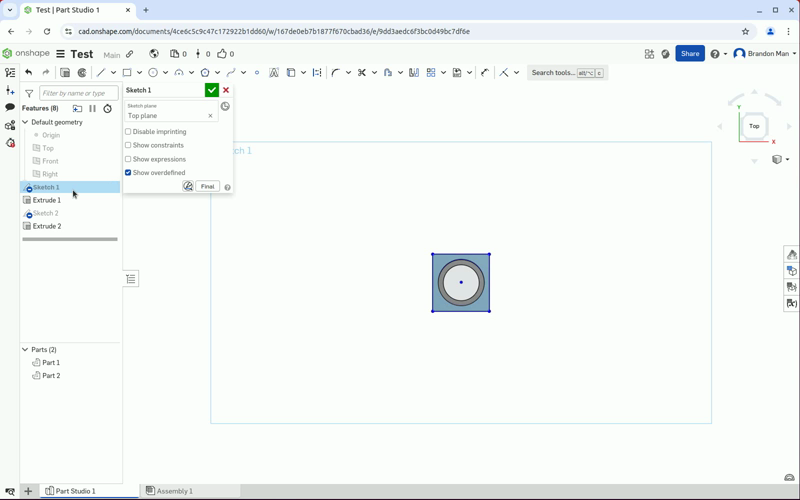
mouse_move(229, 92)
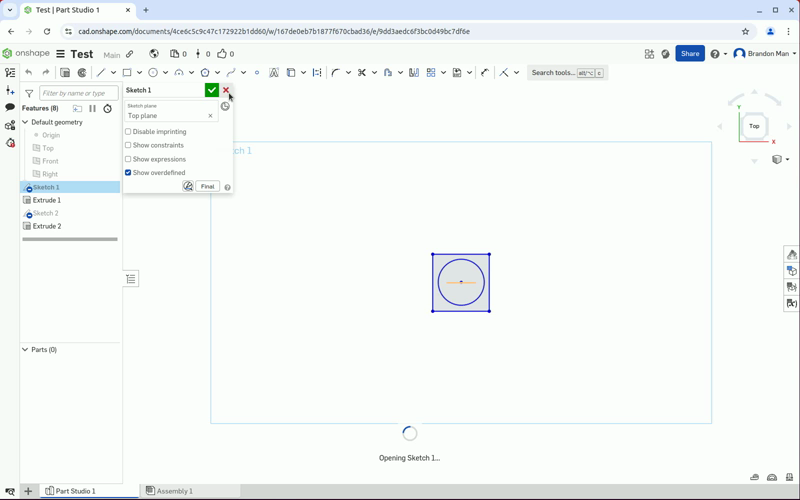
click(229, 92)
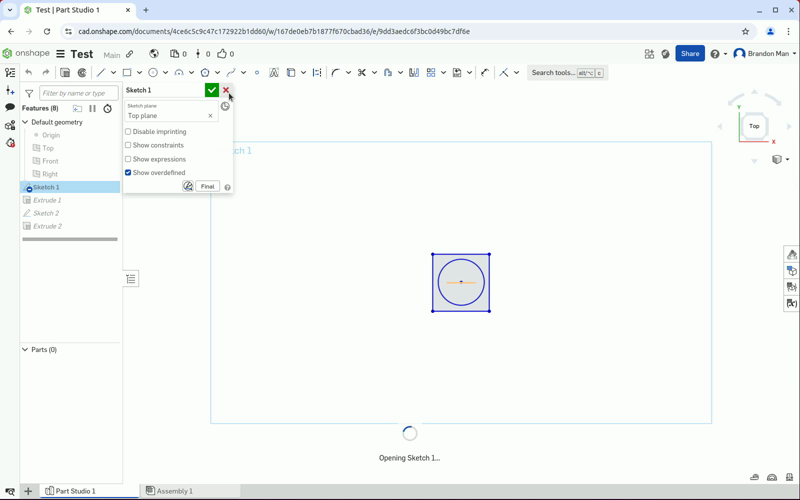
key(shift+s)
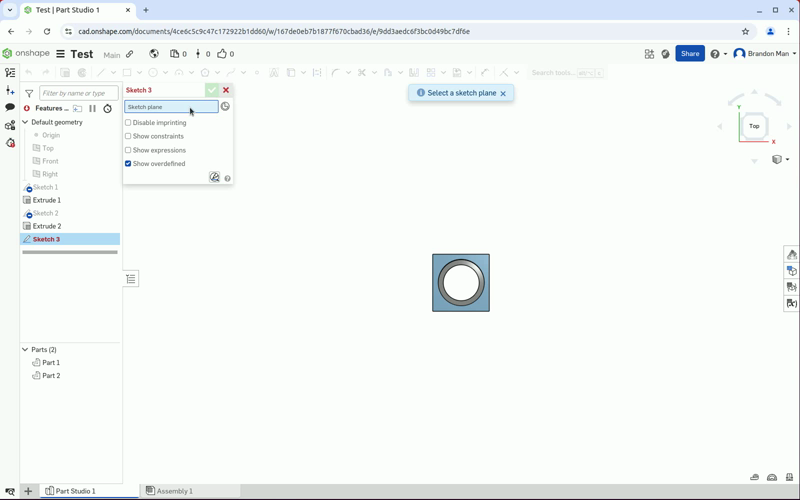
mouse_move(73, 150)
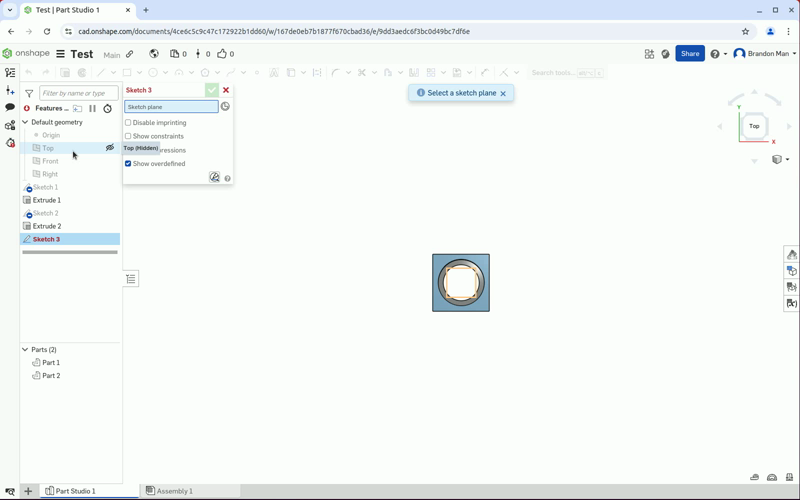
click(73, 150)
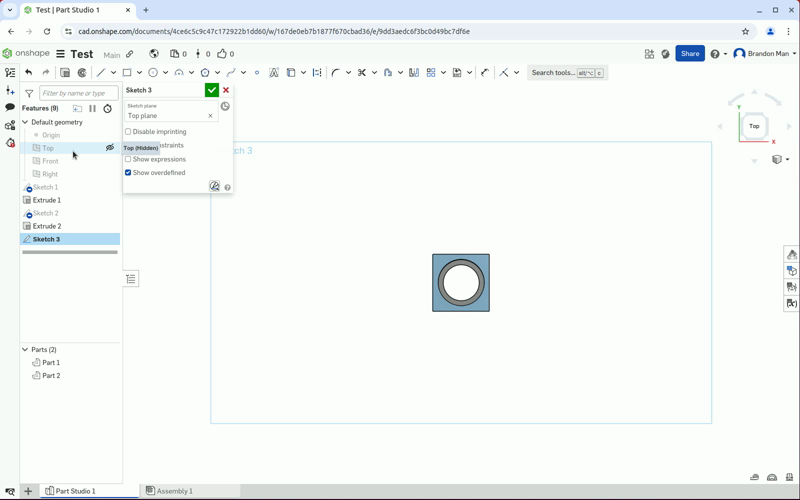
mouse_move(73, 352)
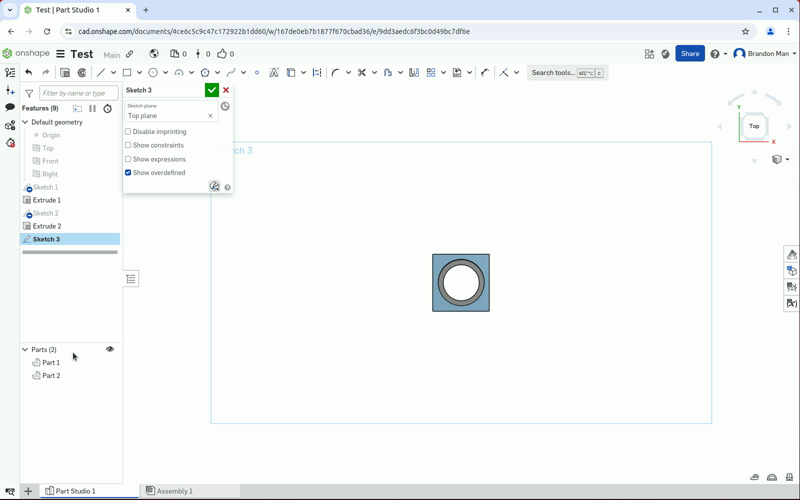
key(y)
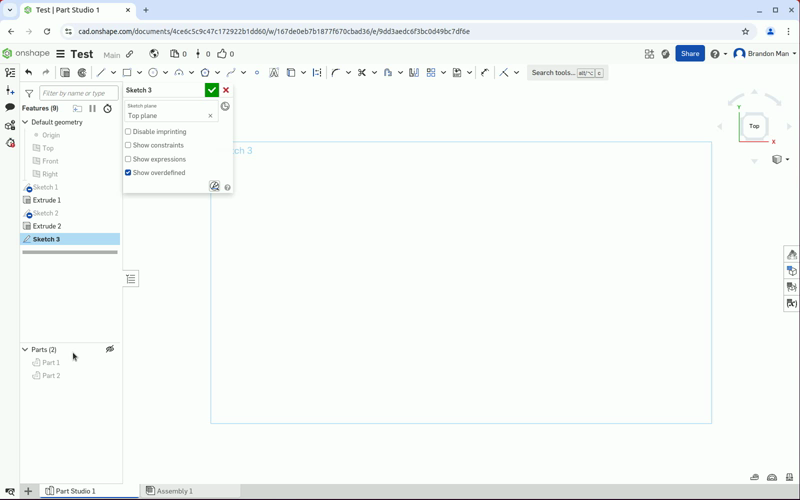
key(c)
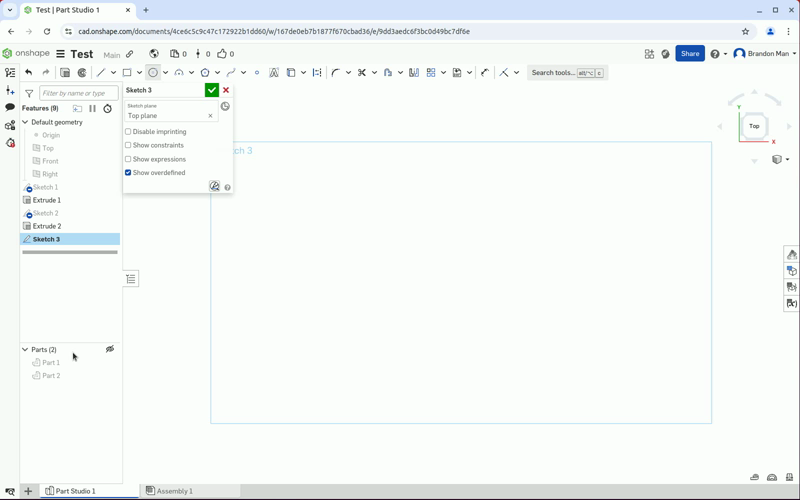
key_down(shift)
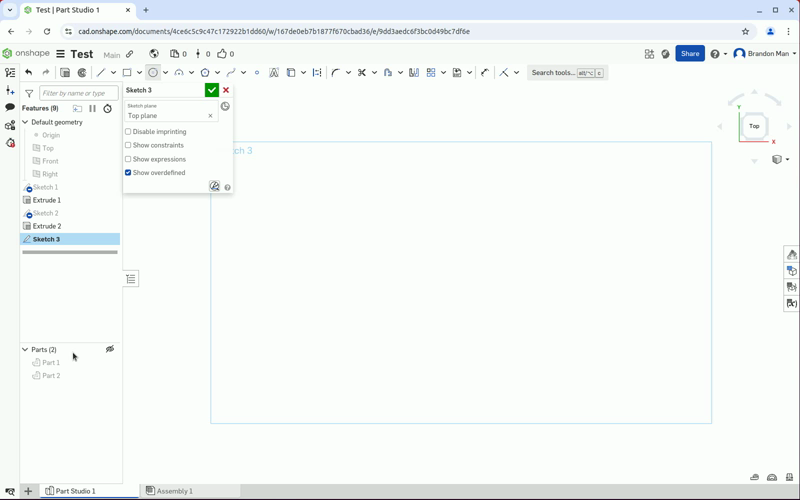
mouse_move(461, 282)
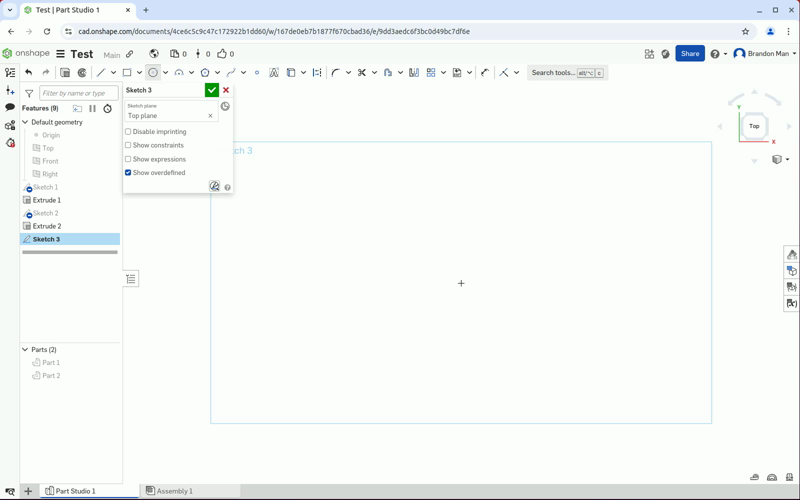
click(461, 282)
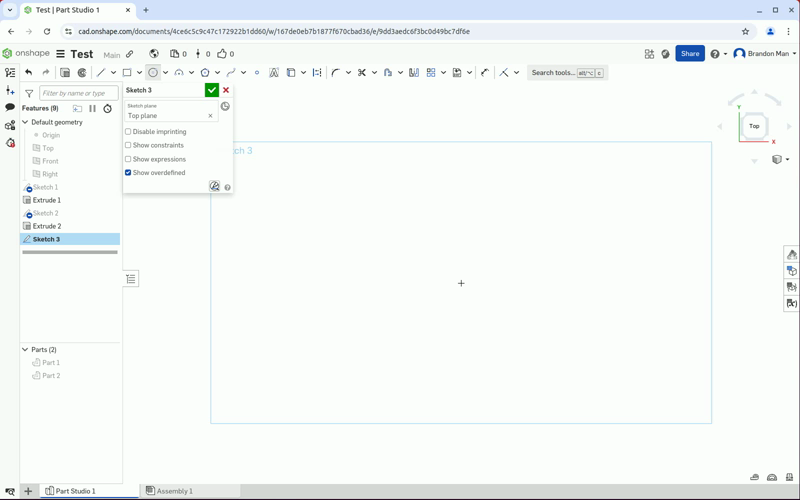
key_up(shift)
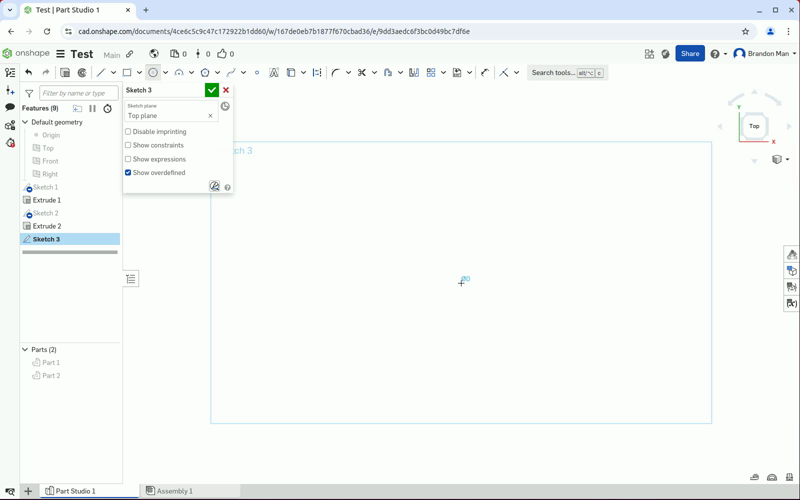
mouse_move(479, 282)
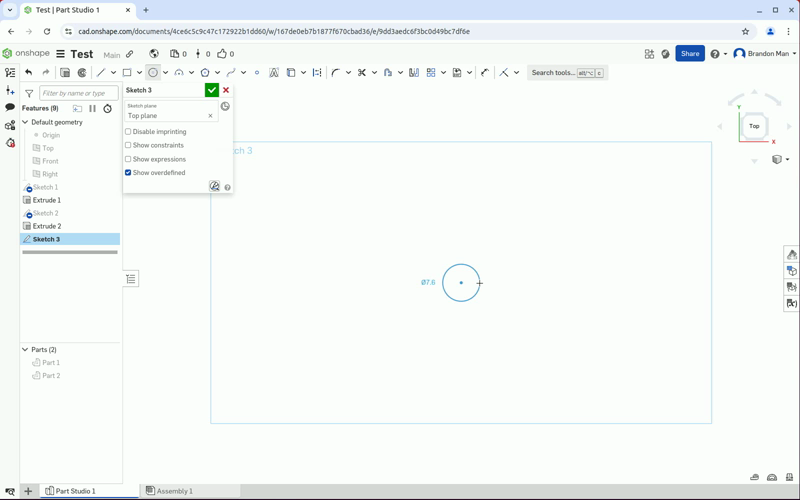
click(479, 282)
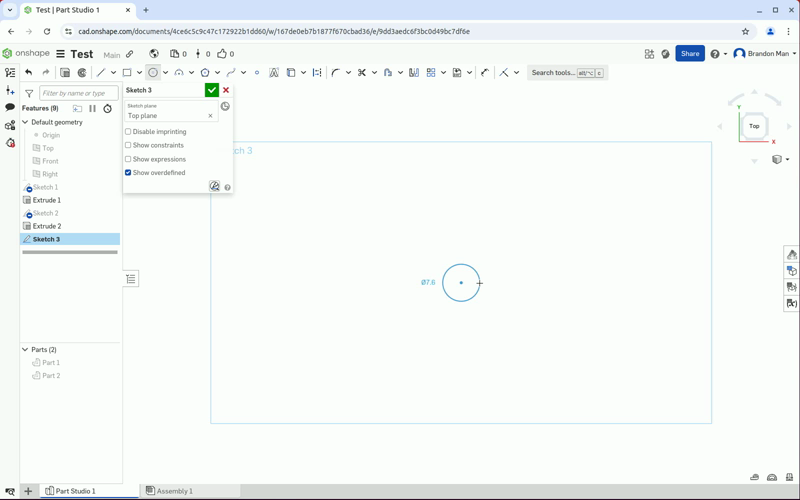
key(esc)
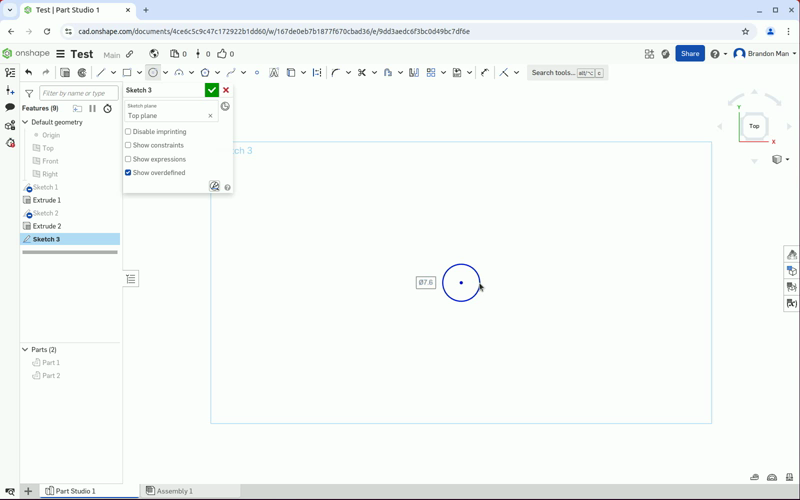
mouse_move(463, 280)
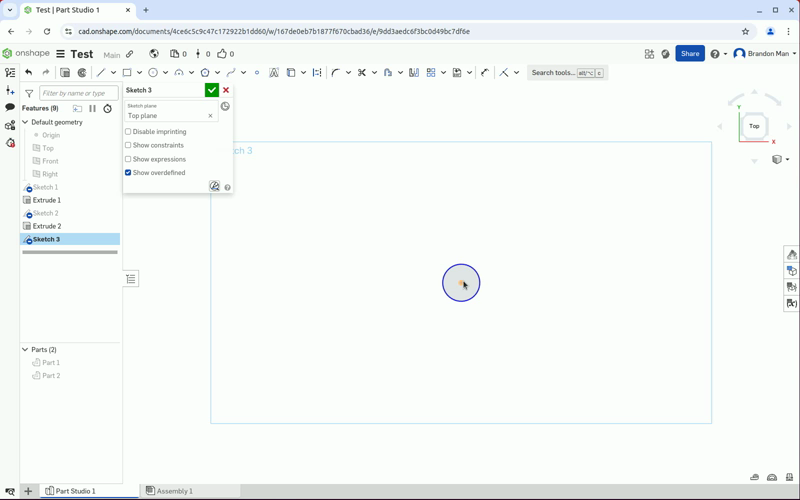
scroll(6)
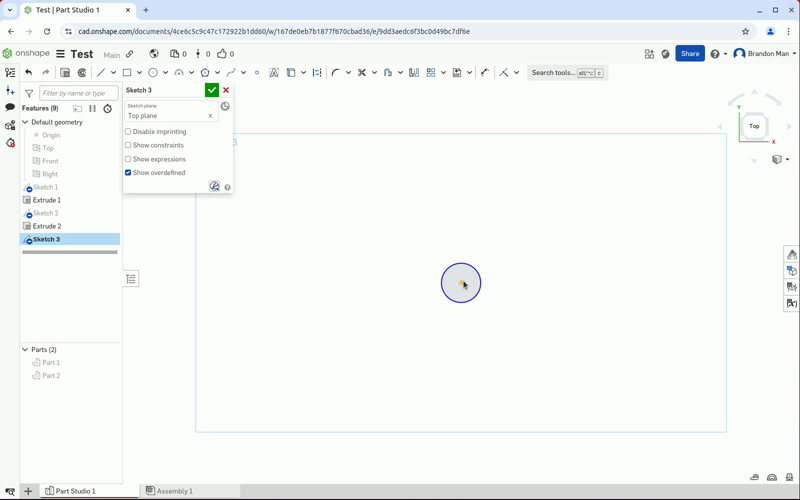
scroll(6)
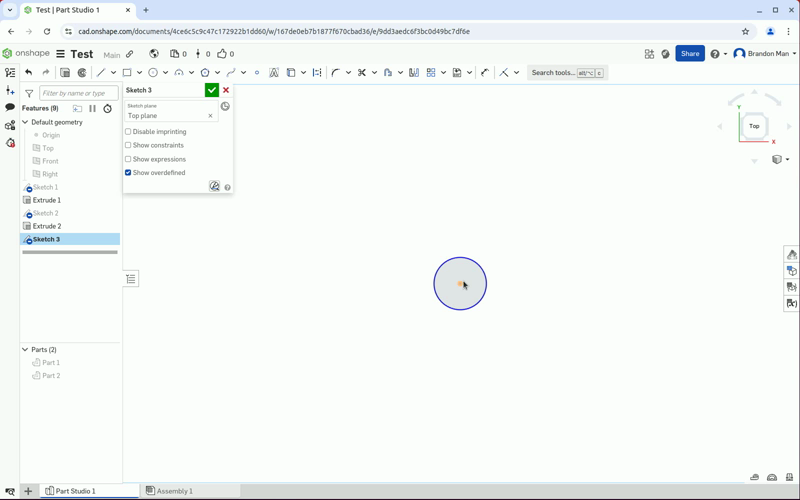
scroll(6)
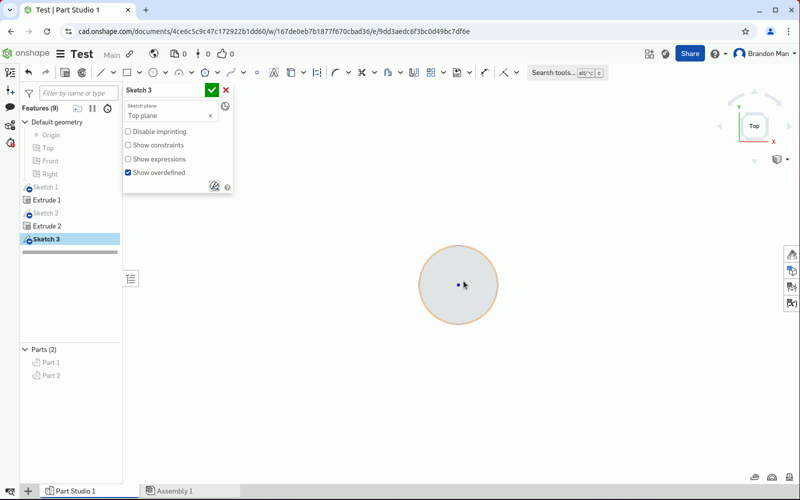
scroll(6)
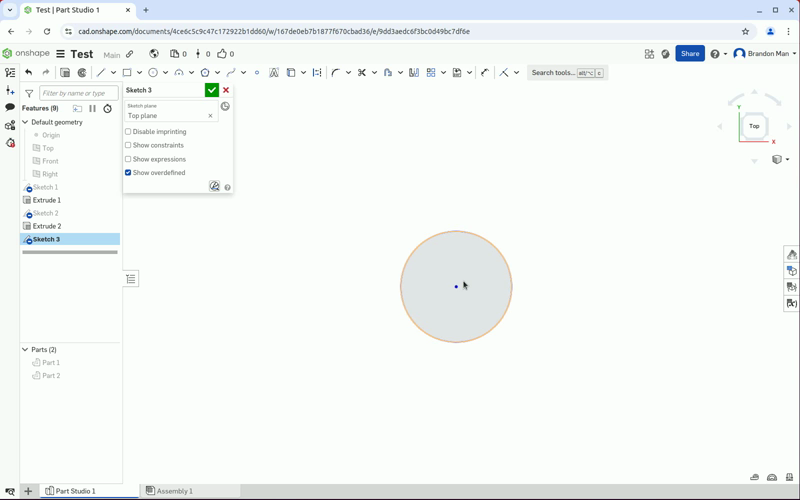
scroll(6)
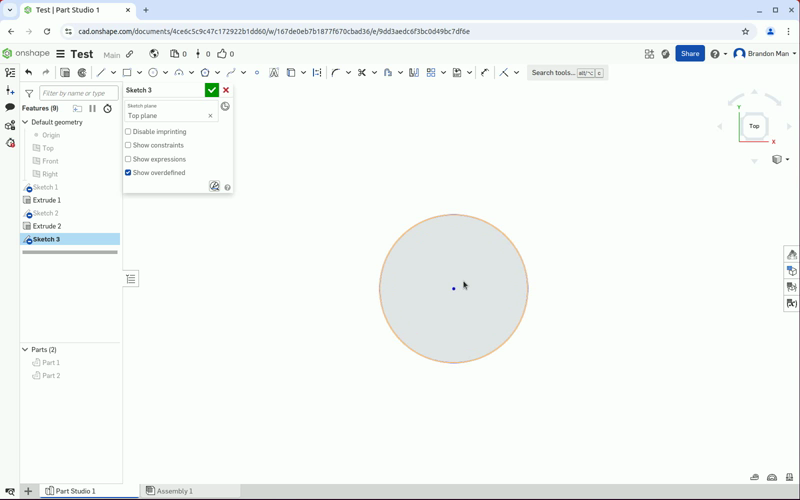
scroll(6)
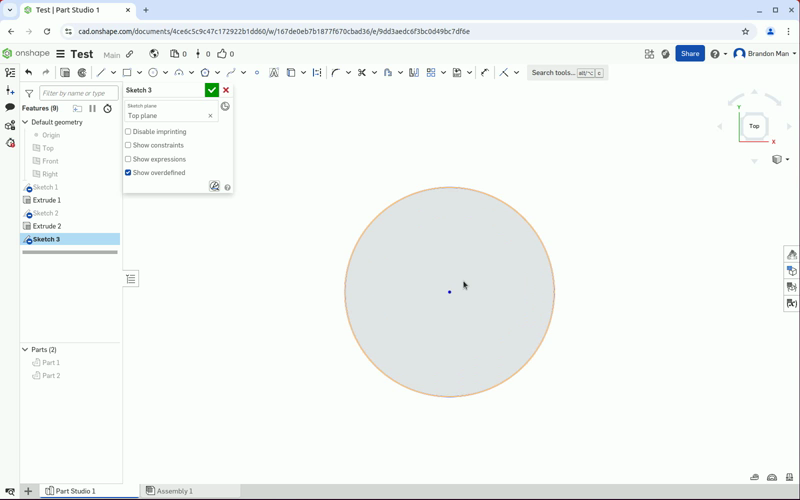
scroll(6)
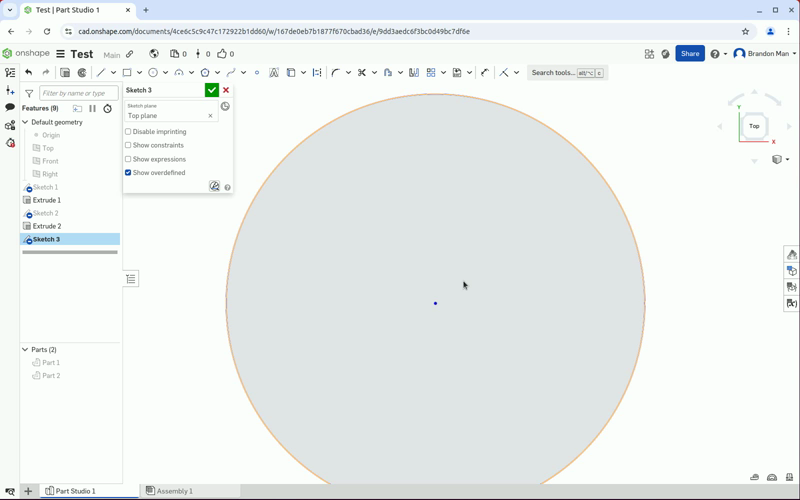
click(463, 280)
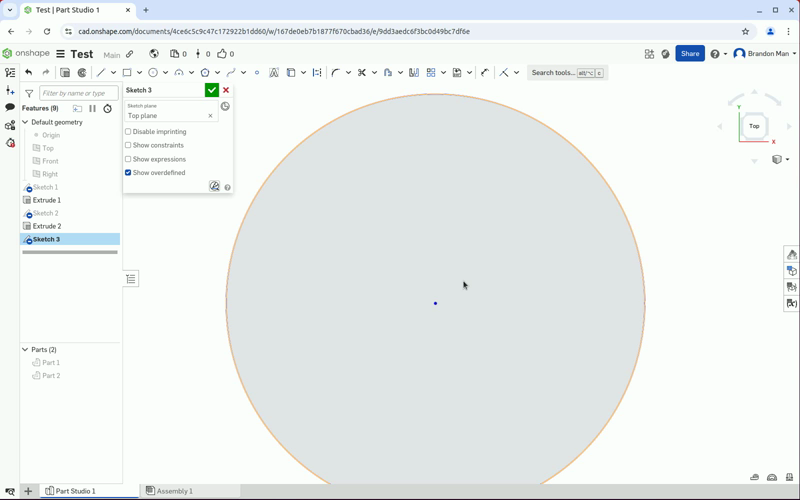
scroll(-6)
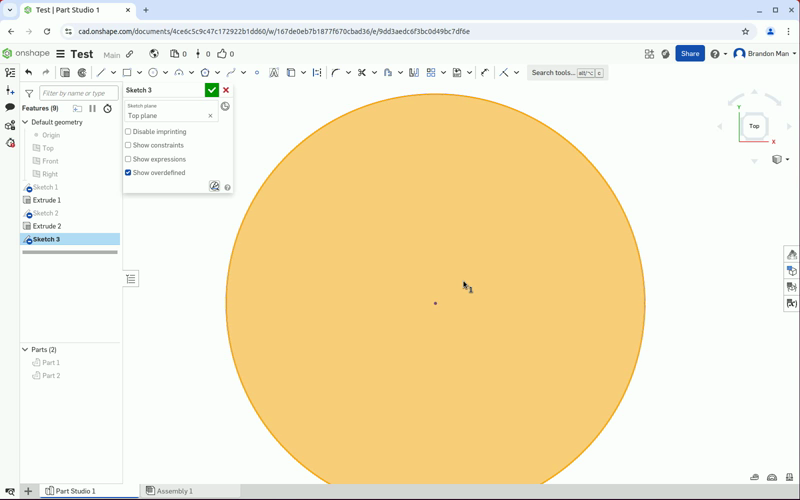
scroll(-6)
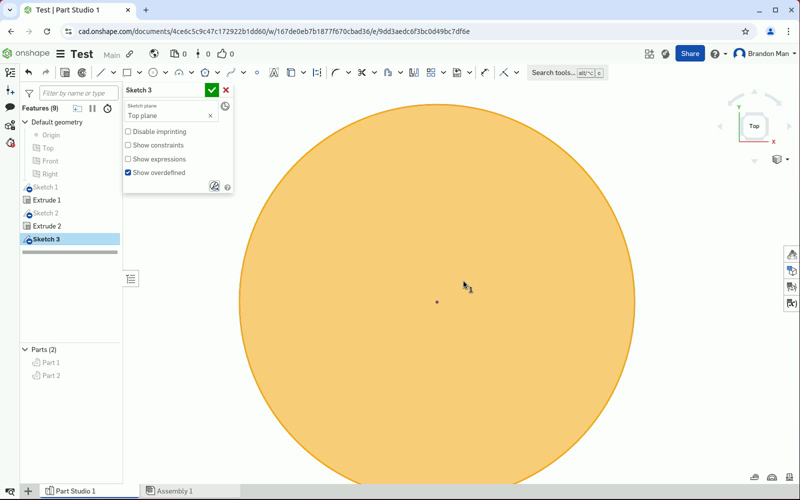
scroll(-6)
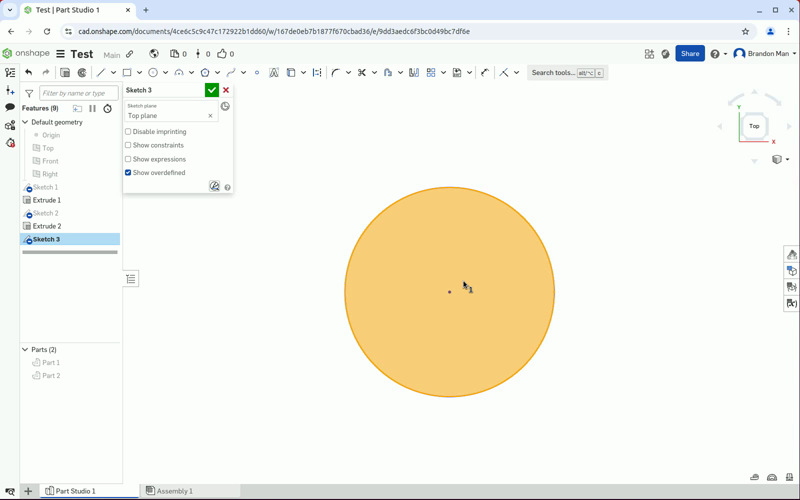
scroll(-6)
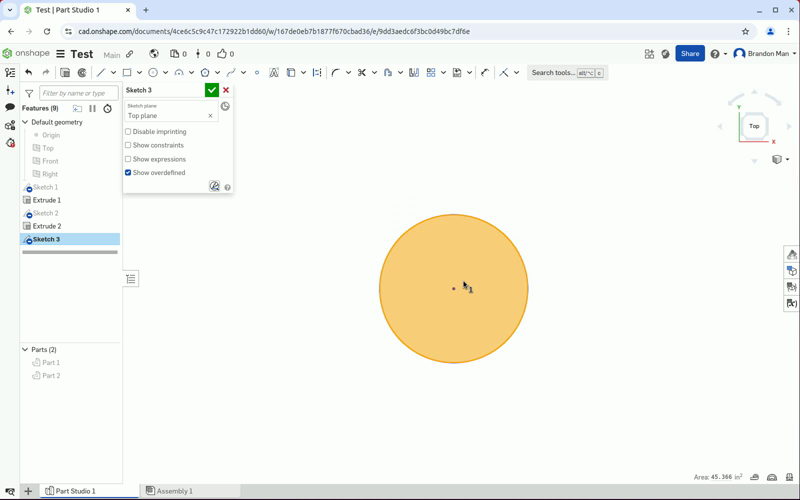
scroll(-6)
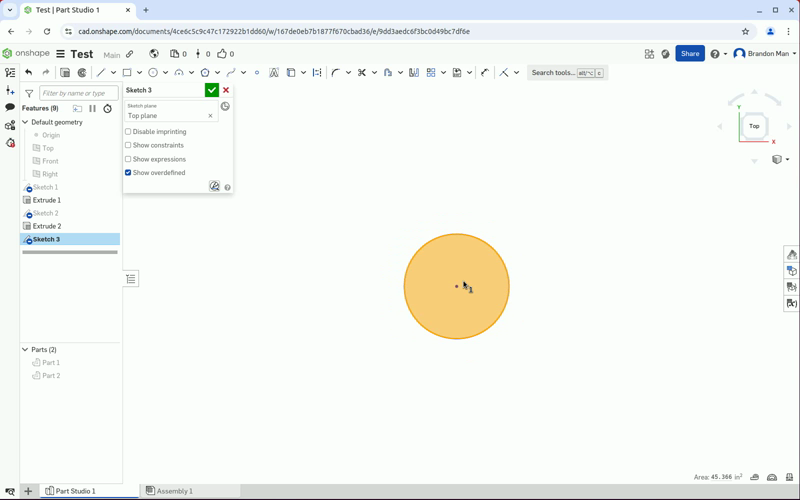
scroll(-6)
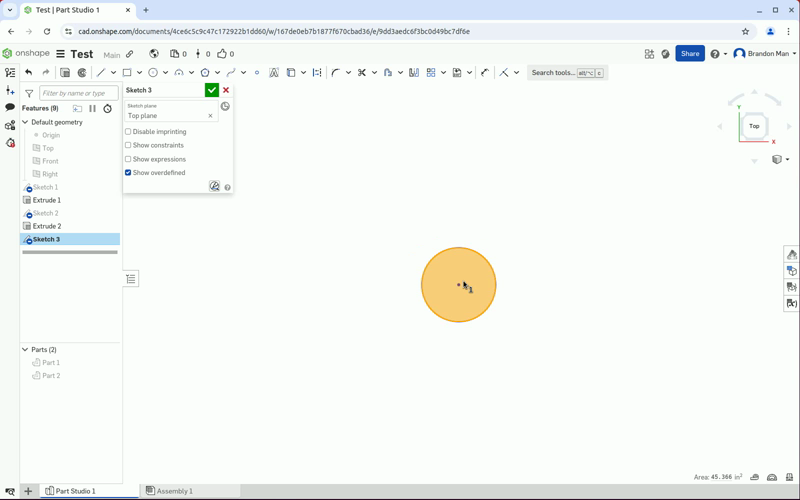
scroll(-6)
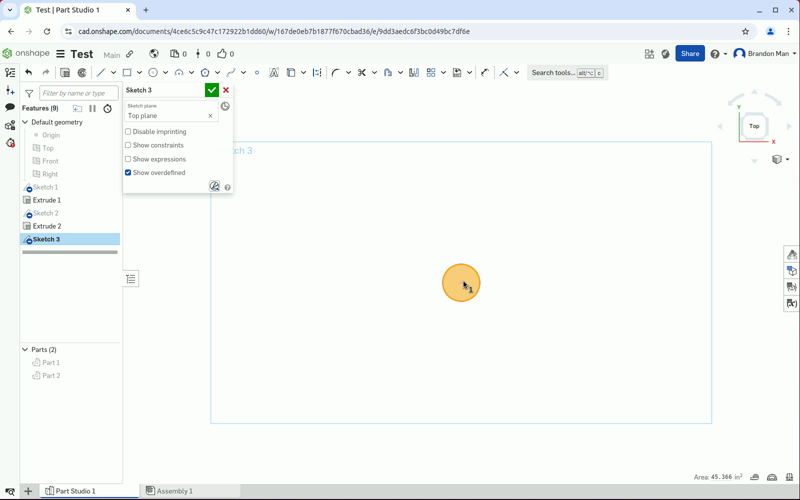
mouse_move(73, 352)
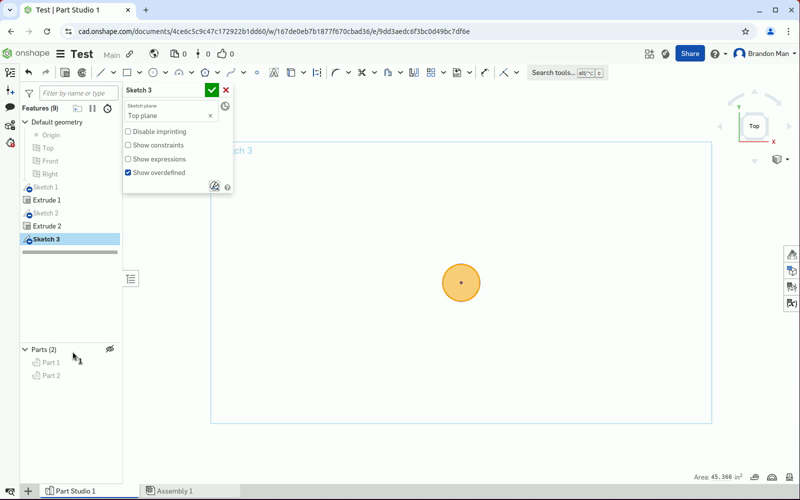
key(shift+y)
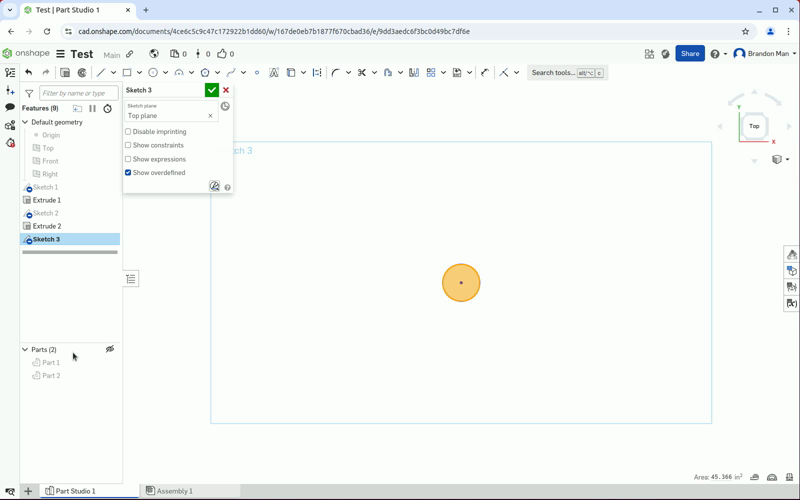
key(shift+e)
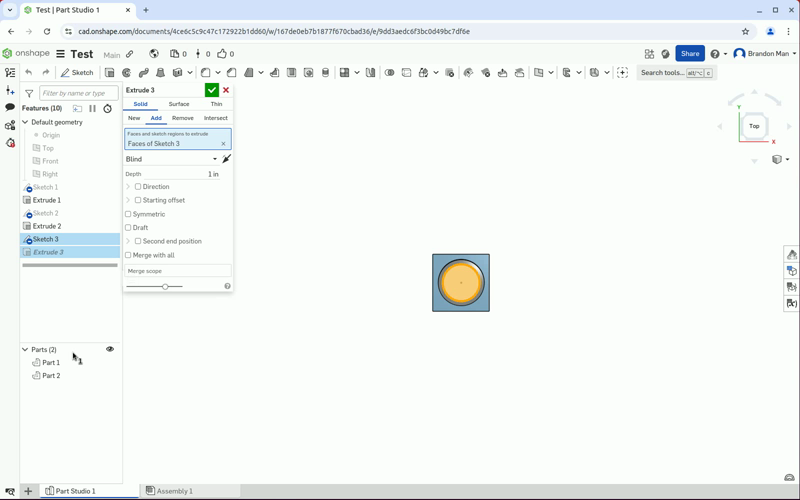
mouse_move(143, 106)
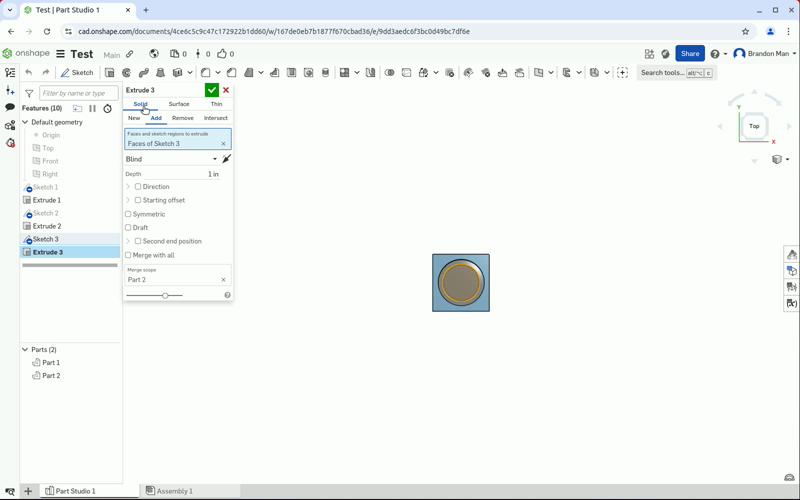
click(143, 106)
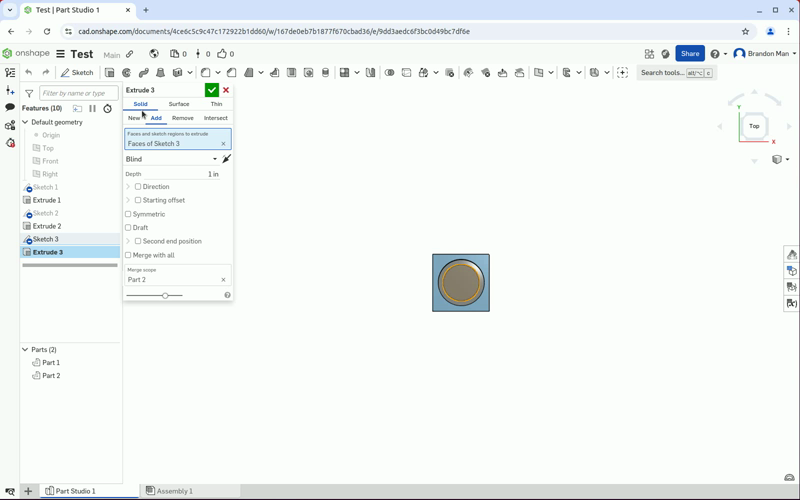
mouse_move(137, 120)
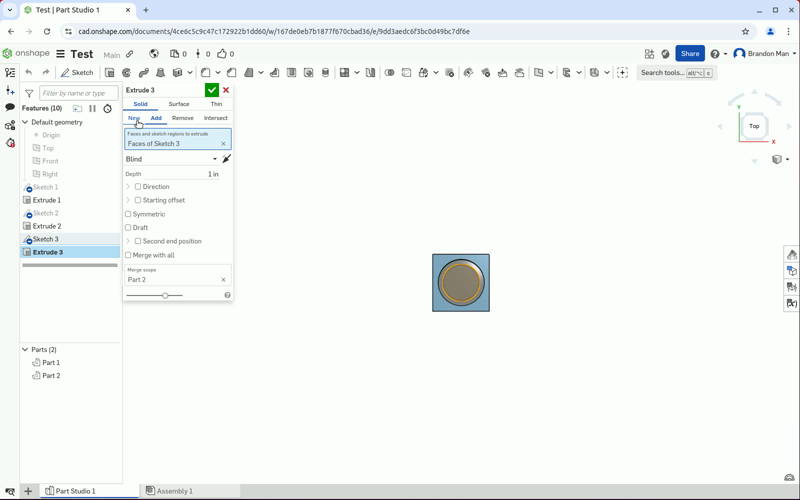
click(137, 120)
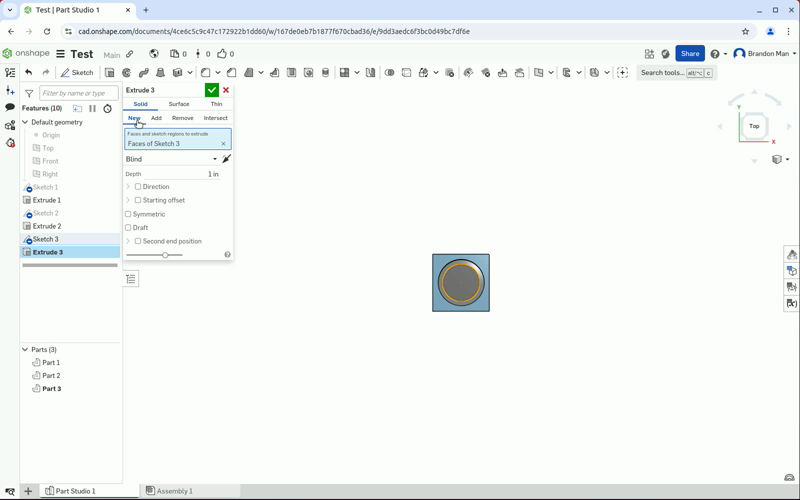
key(tab, 4)
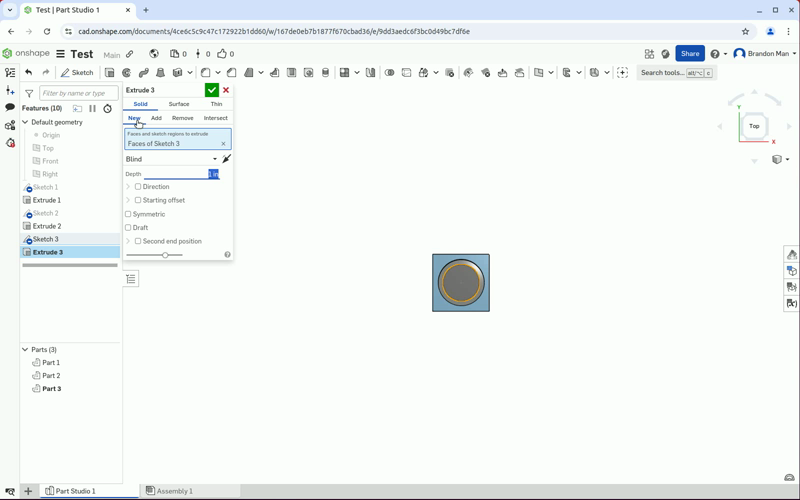
text(1.685)
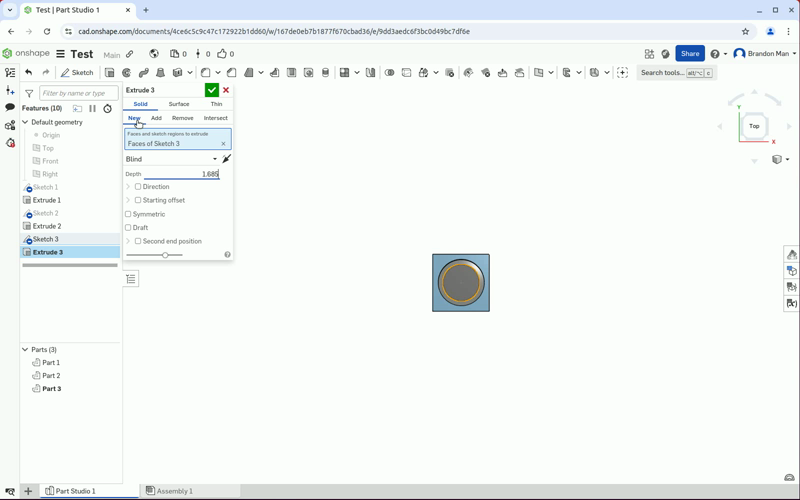
key(enter)
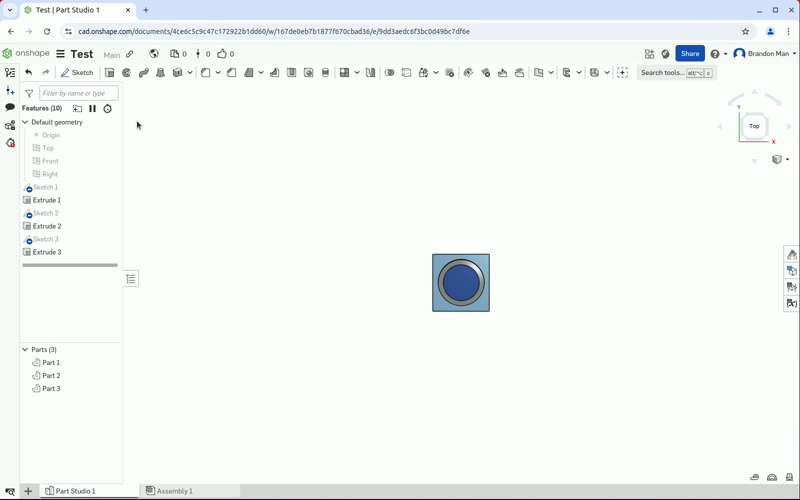
key(shift+h)
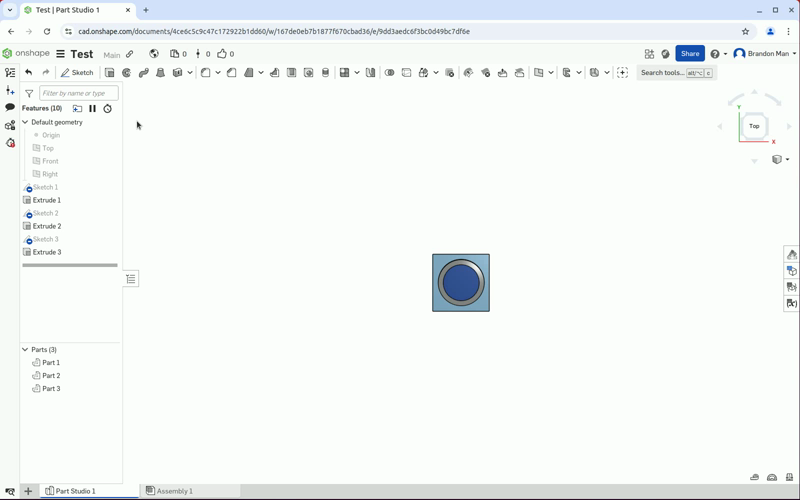
key(shift+h)
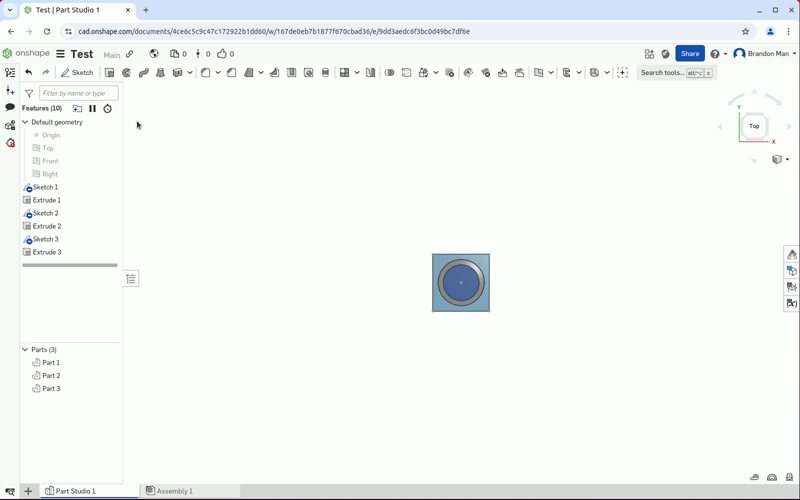
key(shift+7)
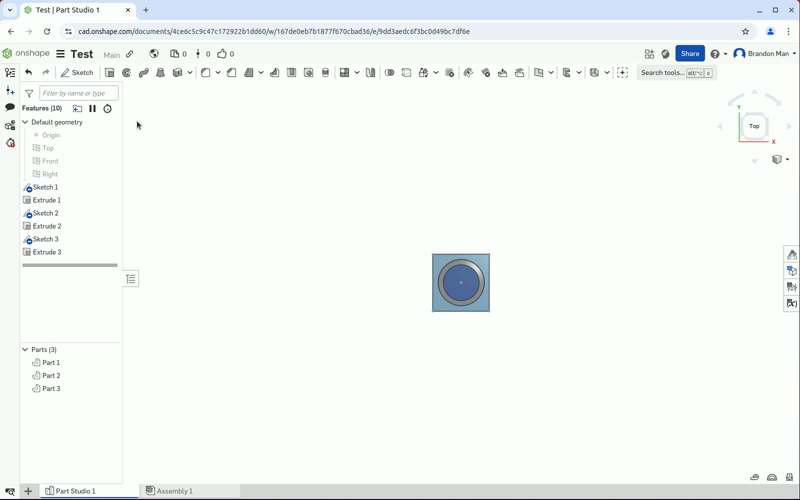
key(up, 3)
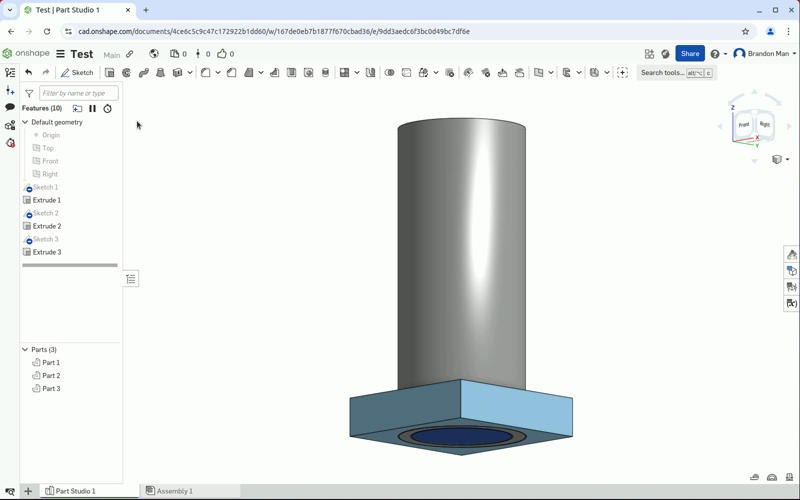
key(left, 3)
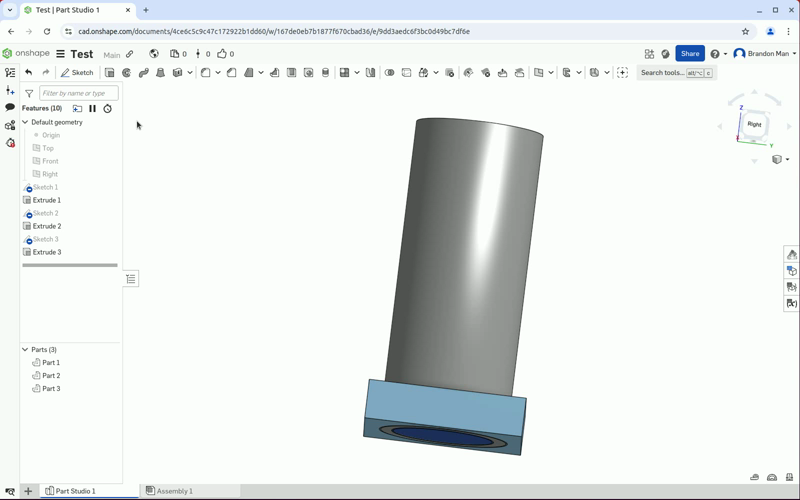
key(right, 3)
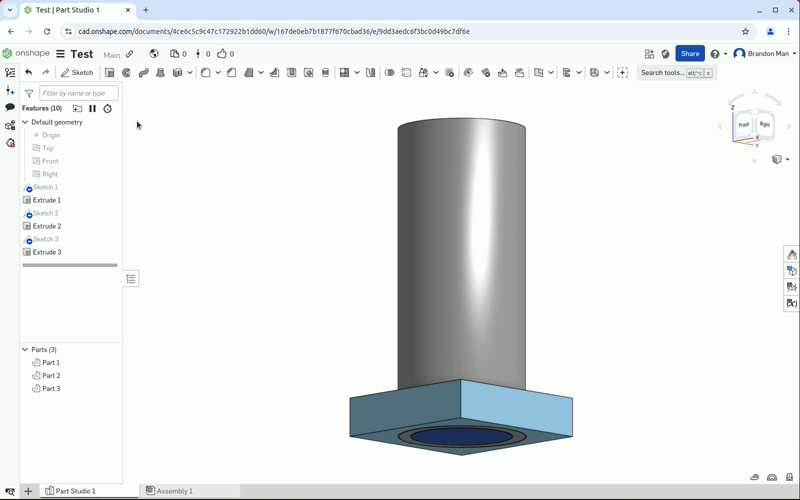
key(down, 3)
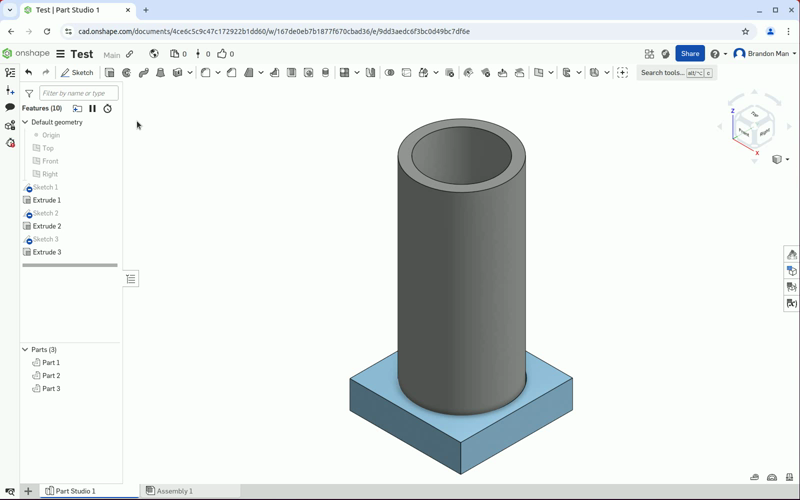
mouse_move(73, 189)
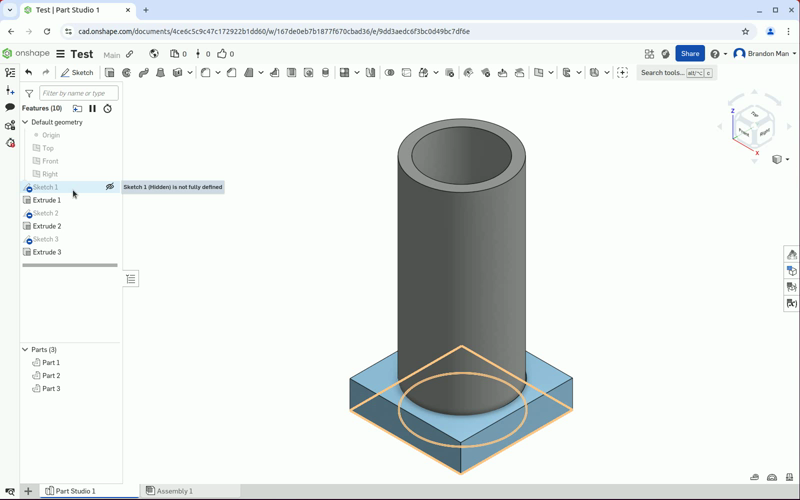
click(73, 189)